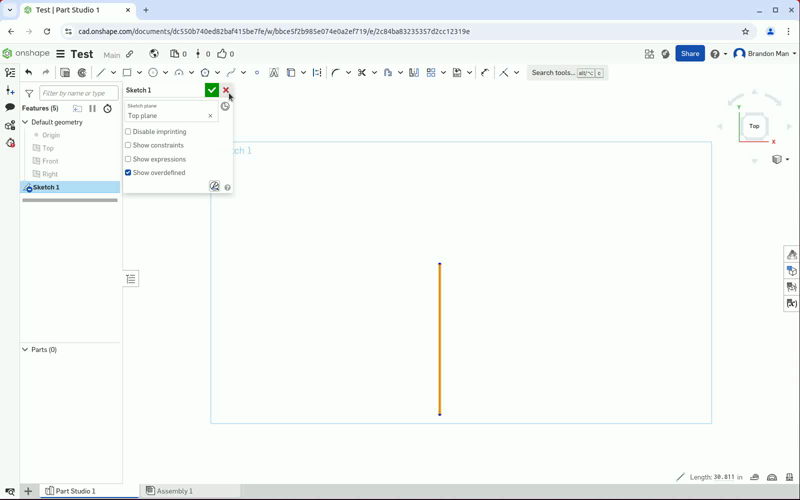
key(shift+h)
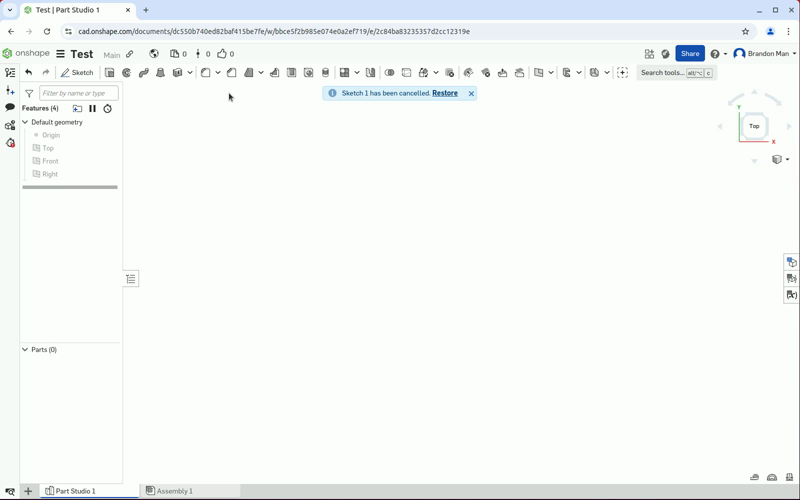
mouse_move(73, 352)
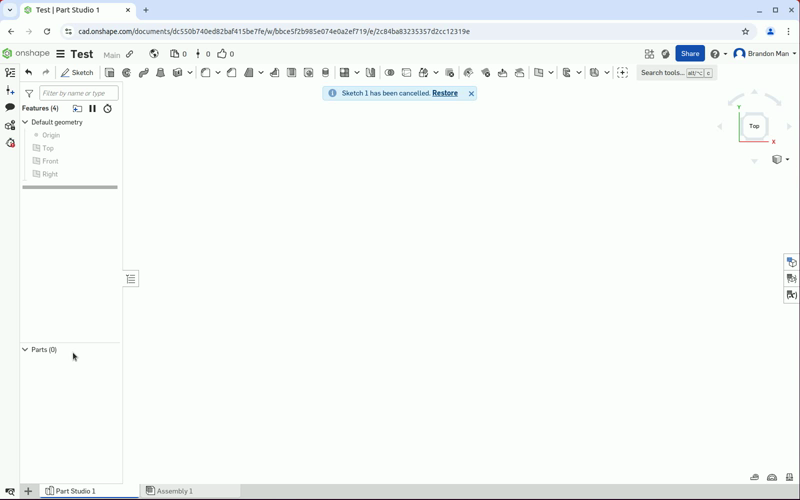
key(y)
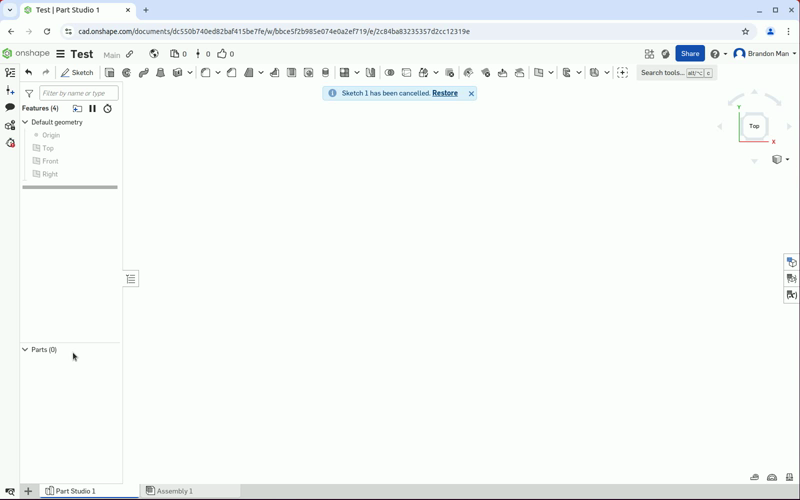
key(shift+p)
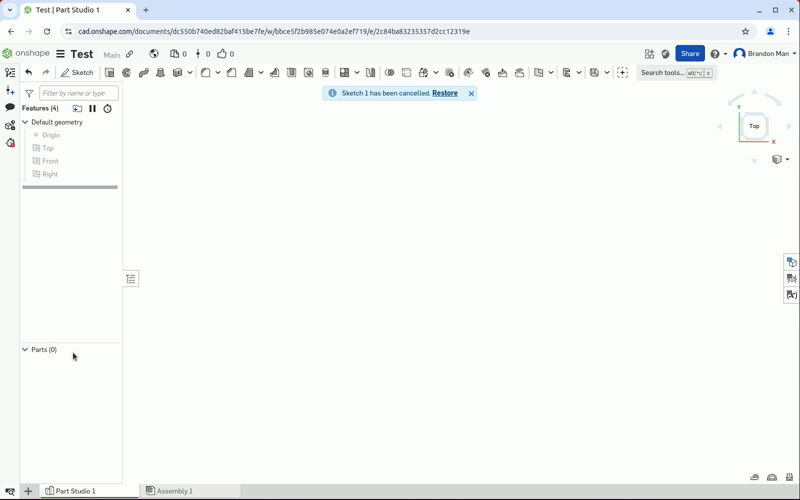
key(space)
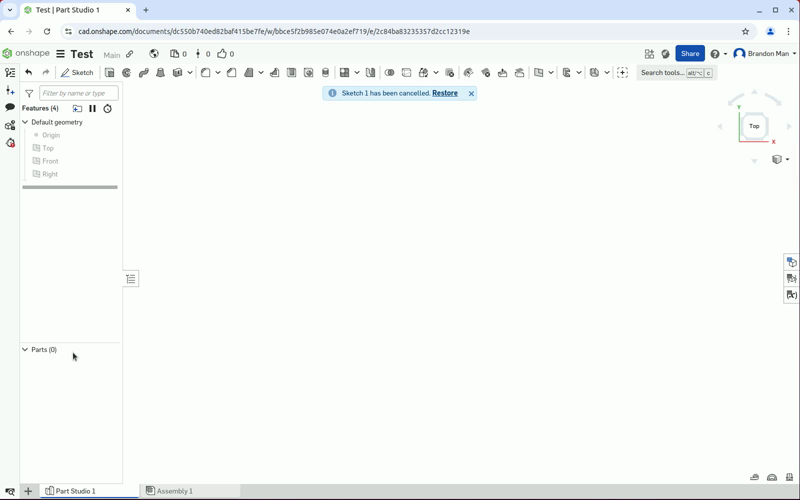
key_down(shift)
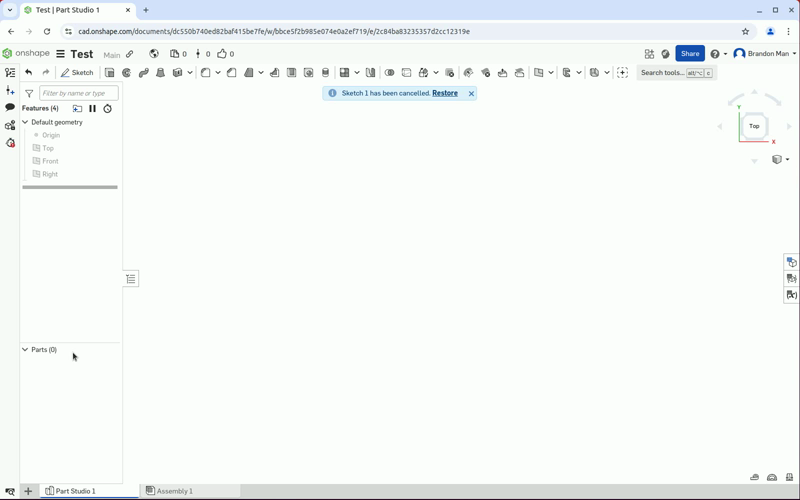
key(up)
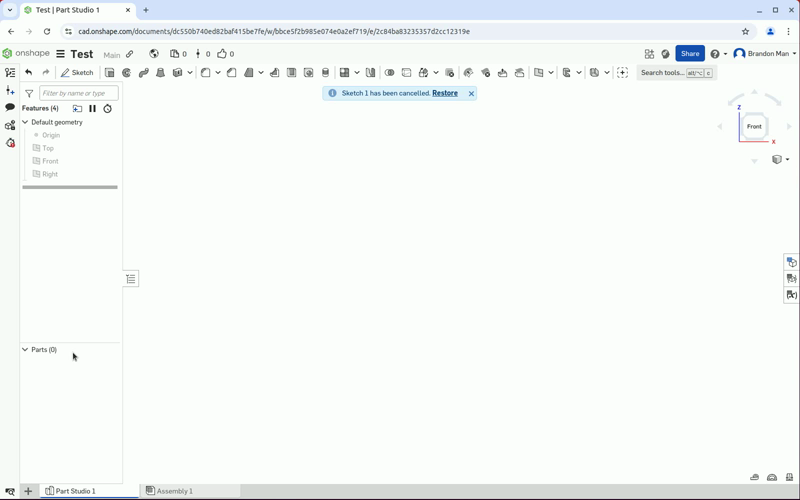
key_up(shift)
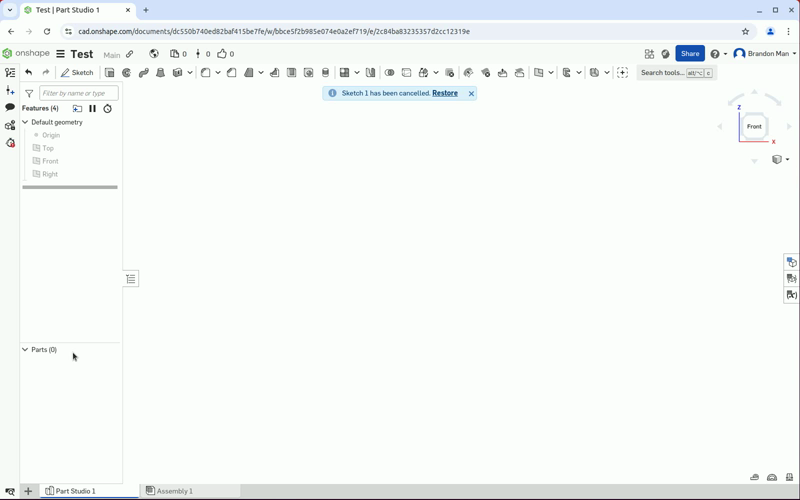
mouse_move(73, 352)
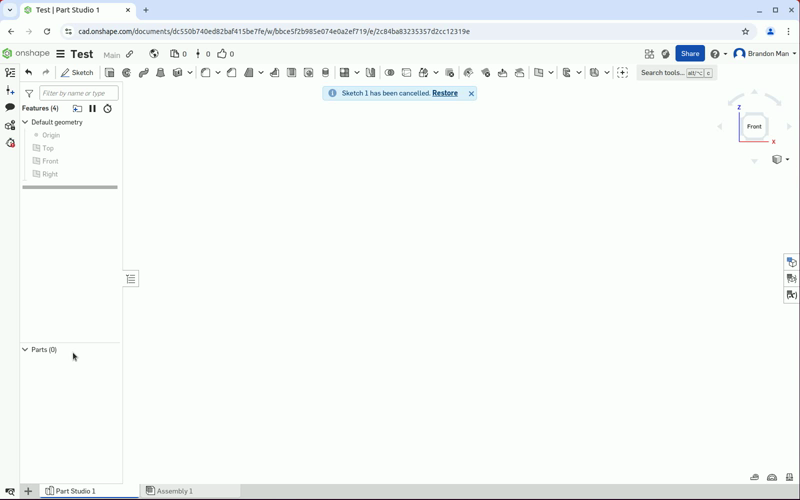
key(shift+y)
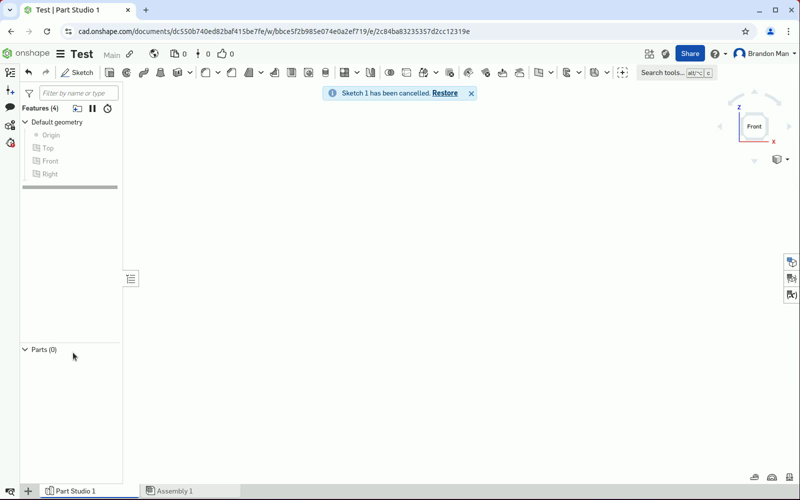
key(shift+s)
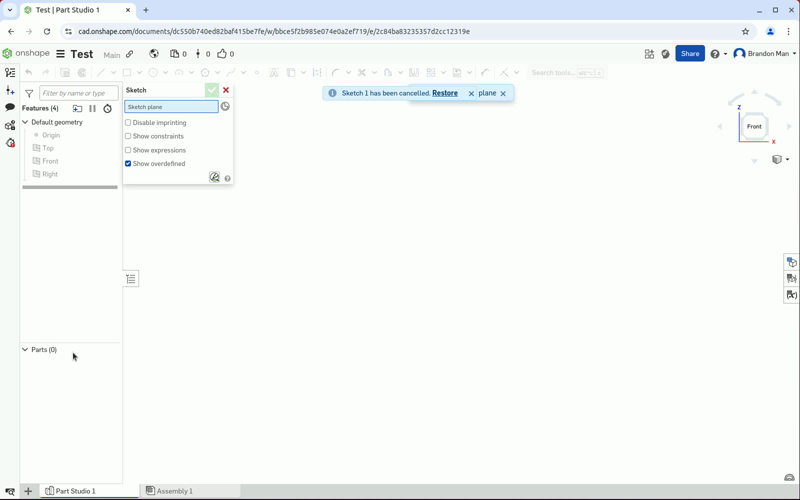
mouse_move(73, 163)
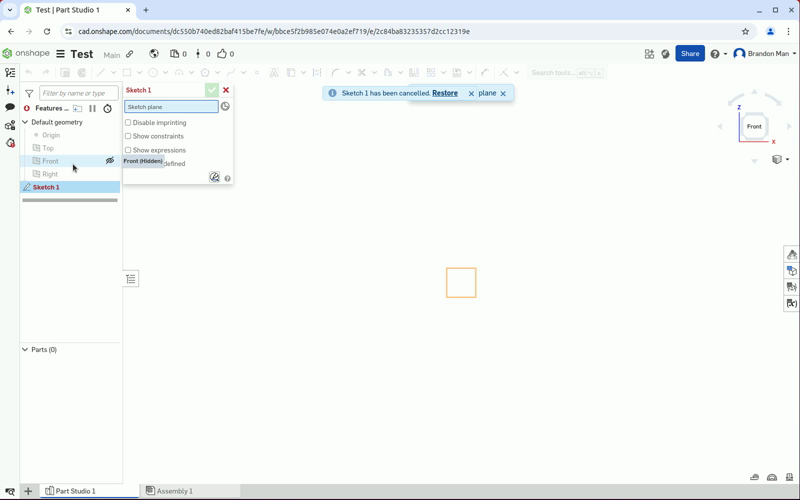
click(73, 163)
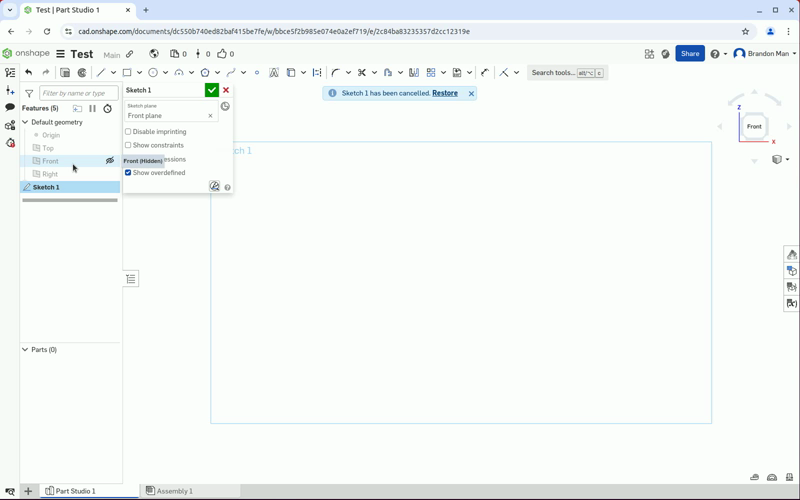
mouse_move(73, 352)
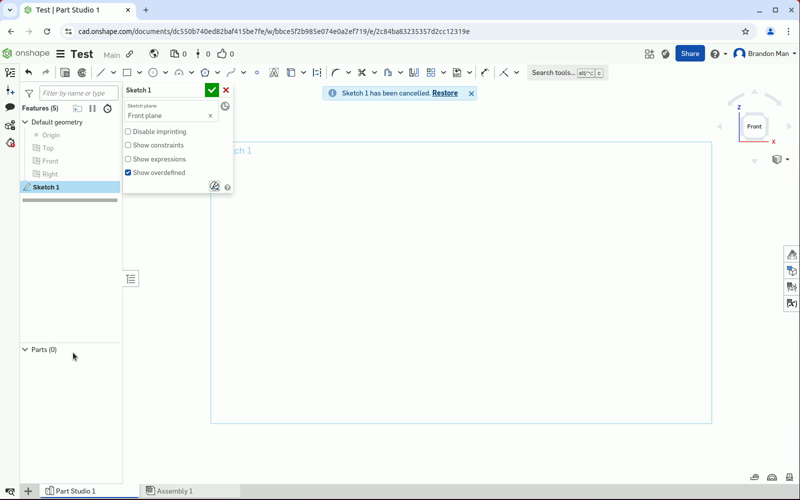
key(y)
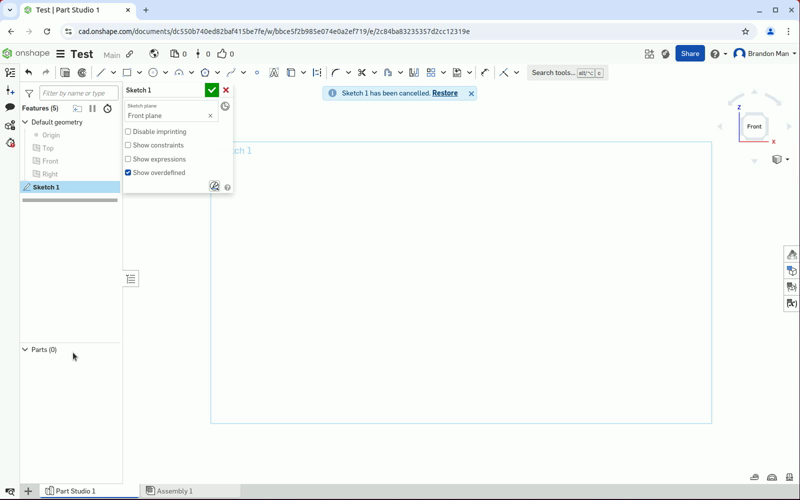
key(l)
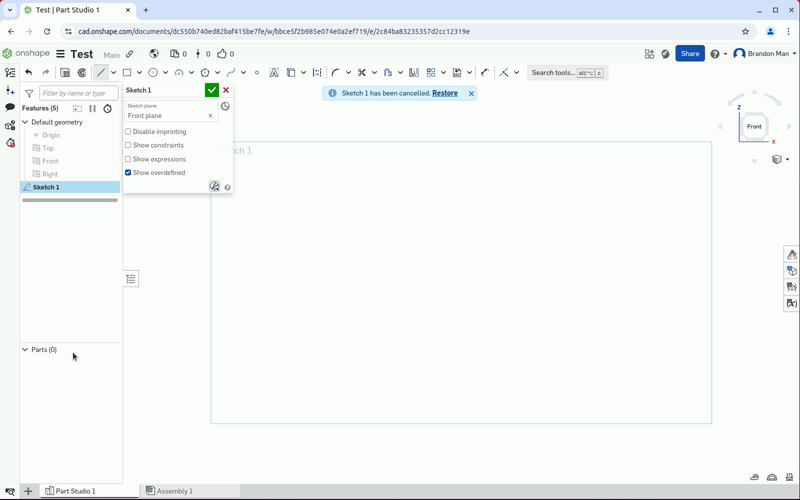
key_down(shift)
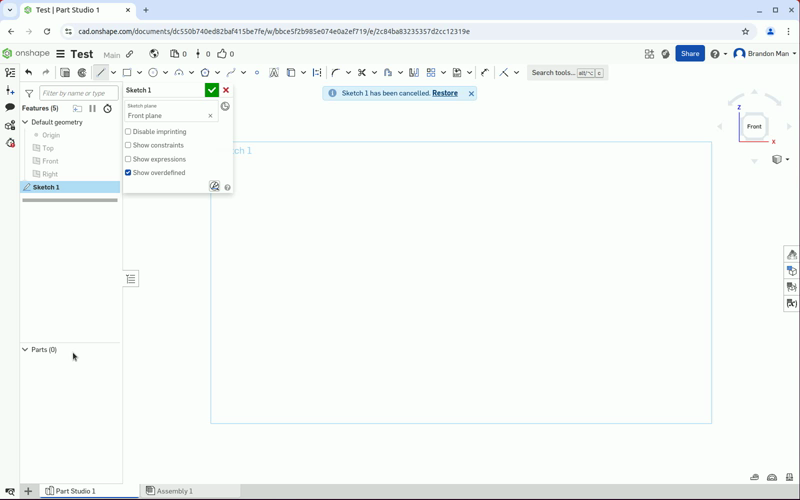
mouse_move(460, 282)
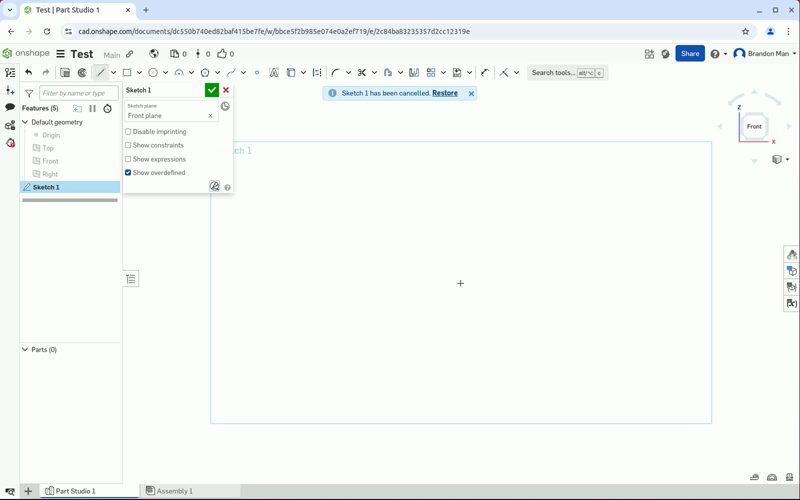
click(460, 282)
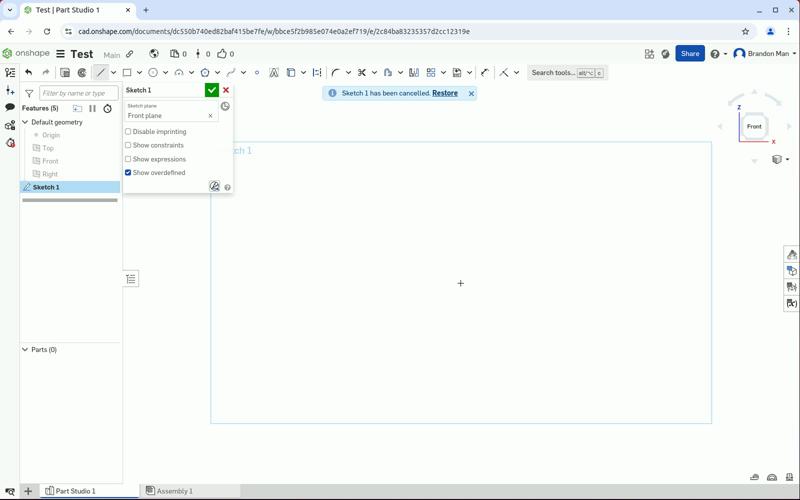
key_up(shift)
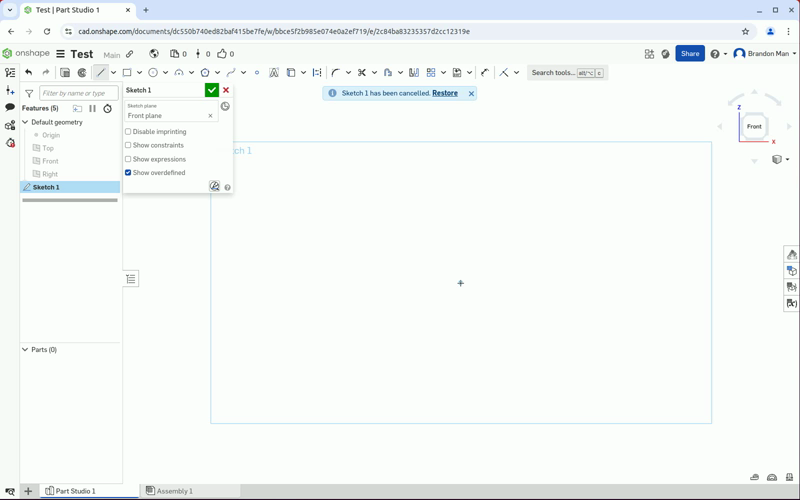
key_down(shift)
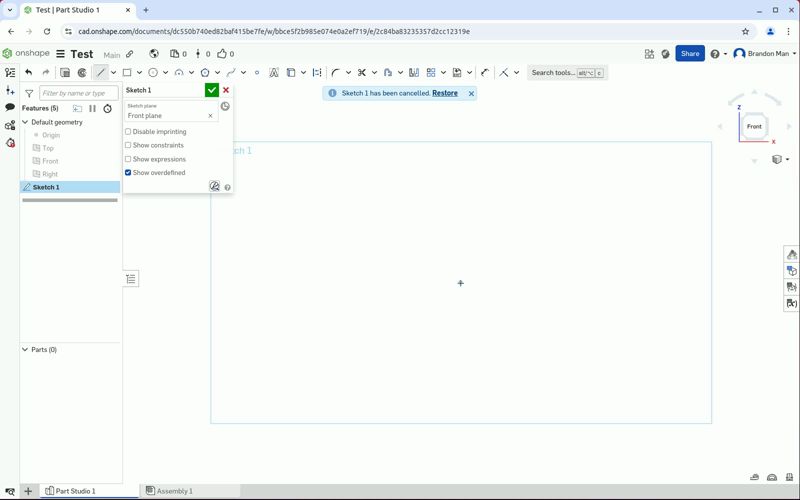
mouse_move(573, 282)
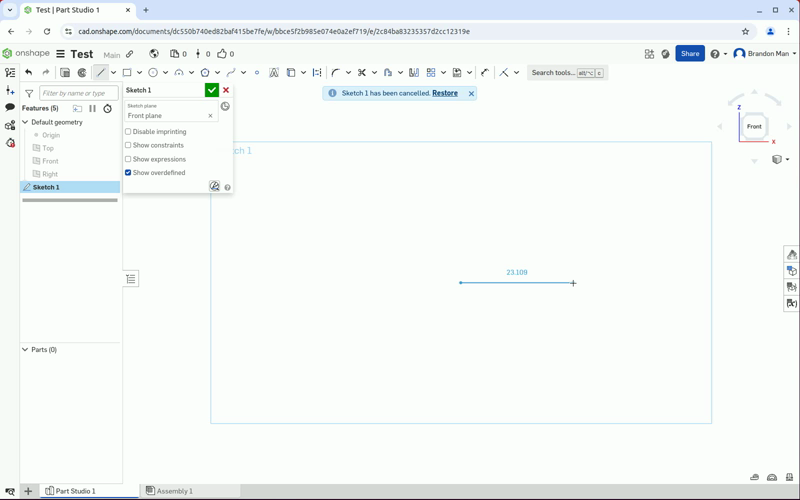
click(573, 282)
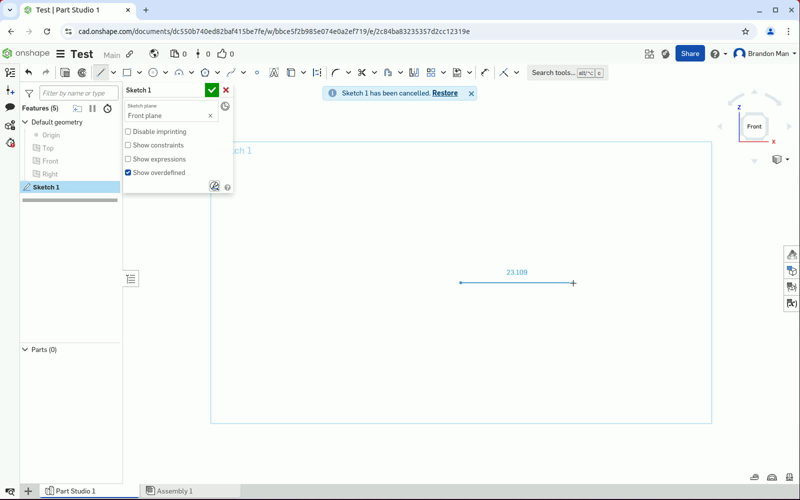
key_up(shift)
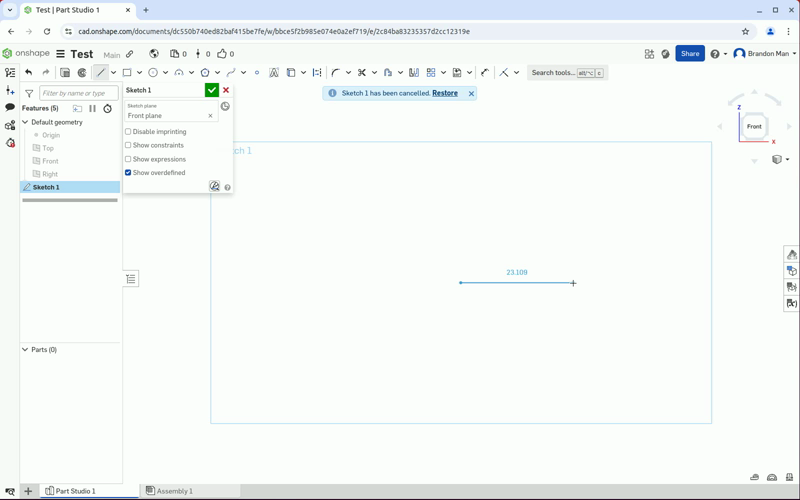
key_down(shift)
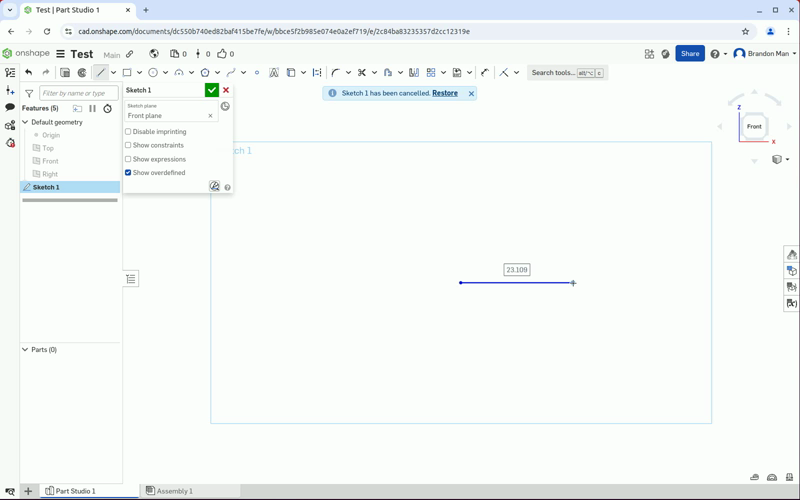
mouse_move(589, 282)
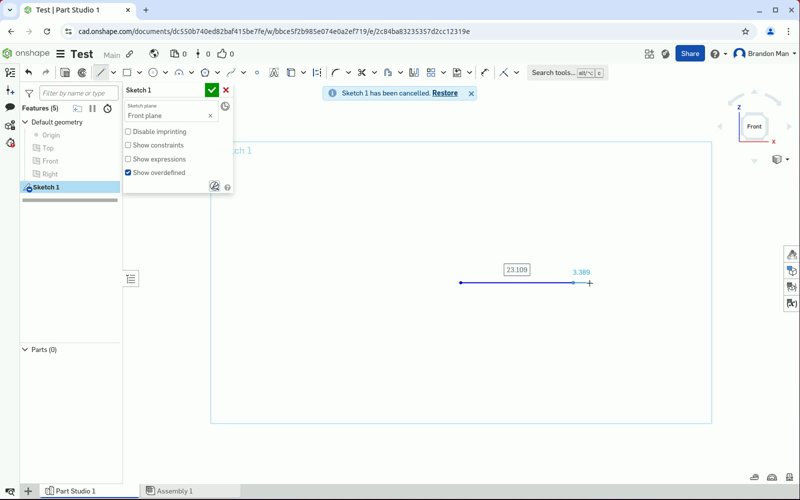
mouse_move(573, 245)
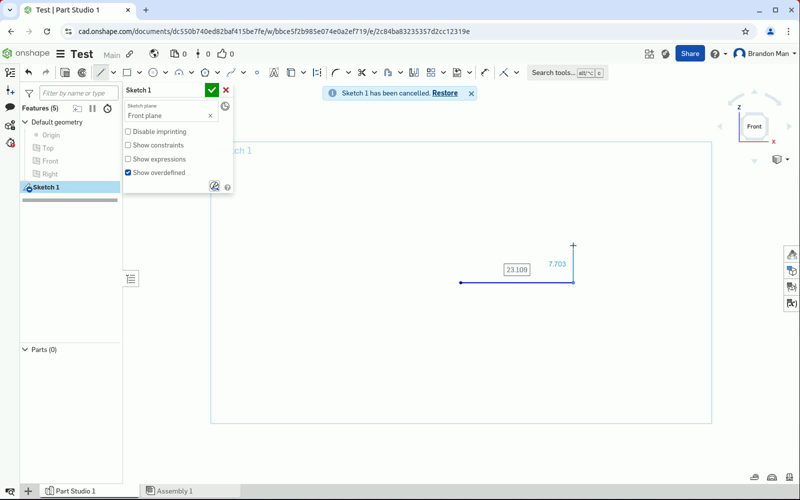
click(573, 245)
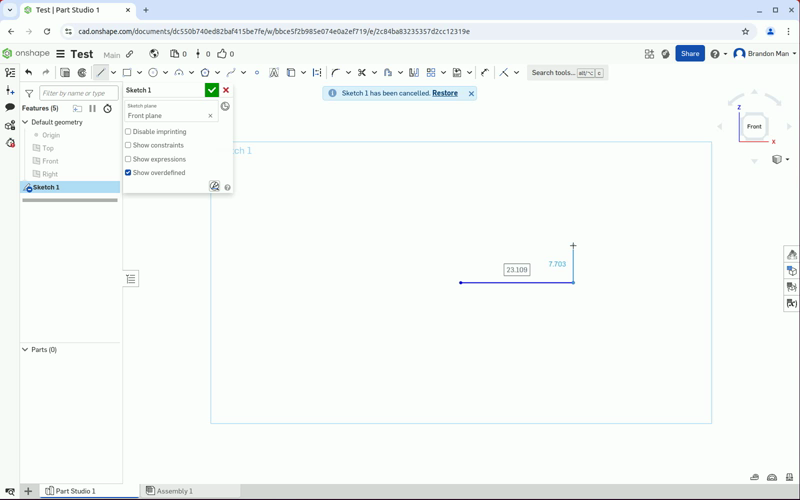
key_up(shift)
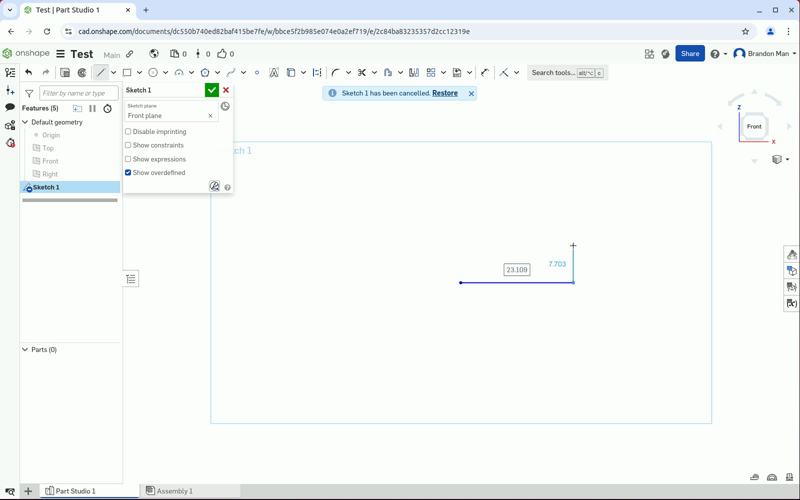
key_down(shift)
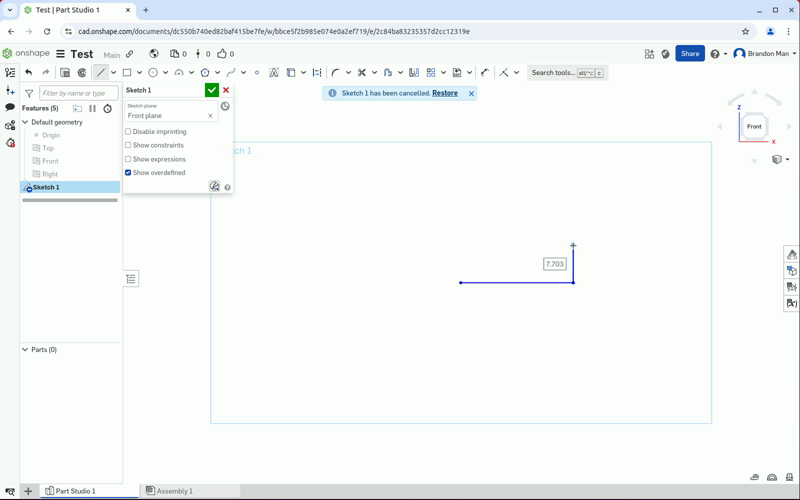
mouse_move(460, 245)
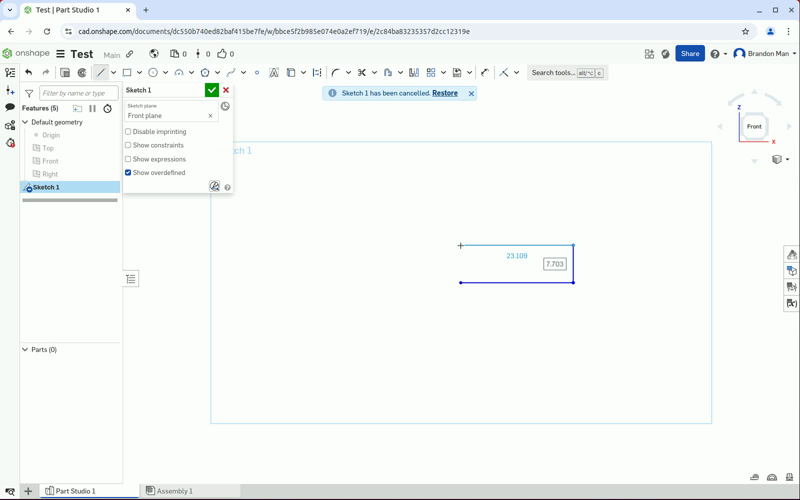
click(460, 245)
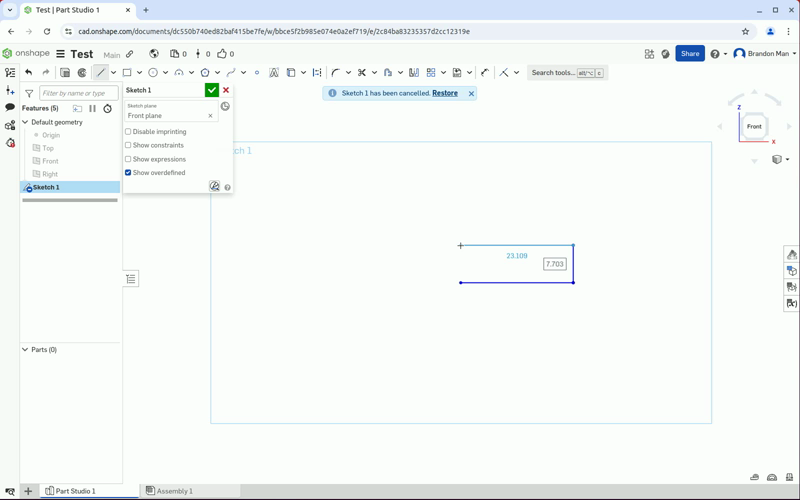
key_up(shift)
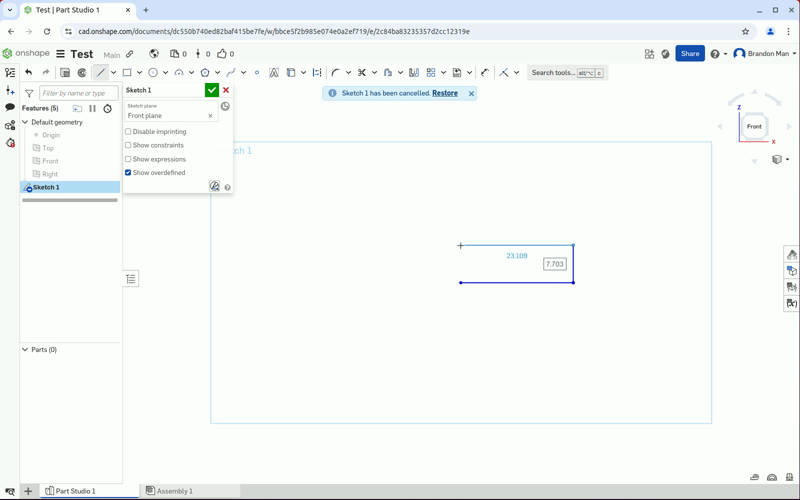
mouse_move(490, 245)
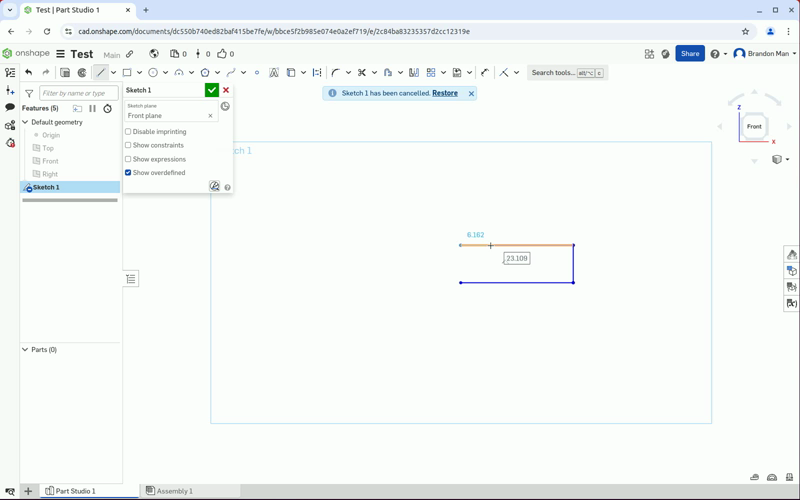
key_down(shift)
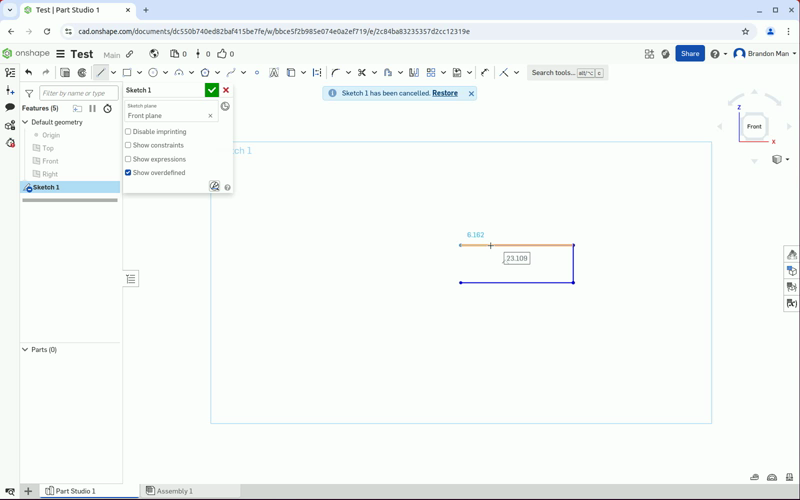
mouse_move(460, 282)
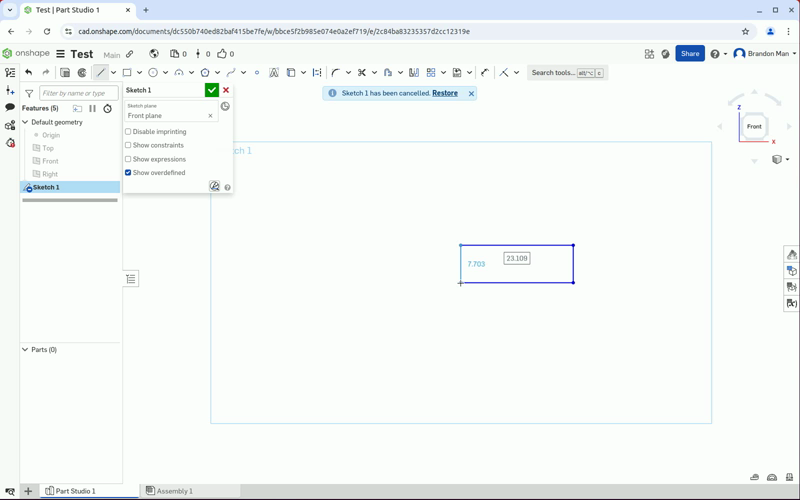
key_up(shift)
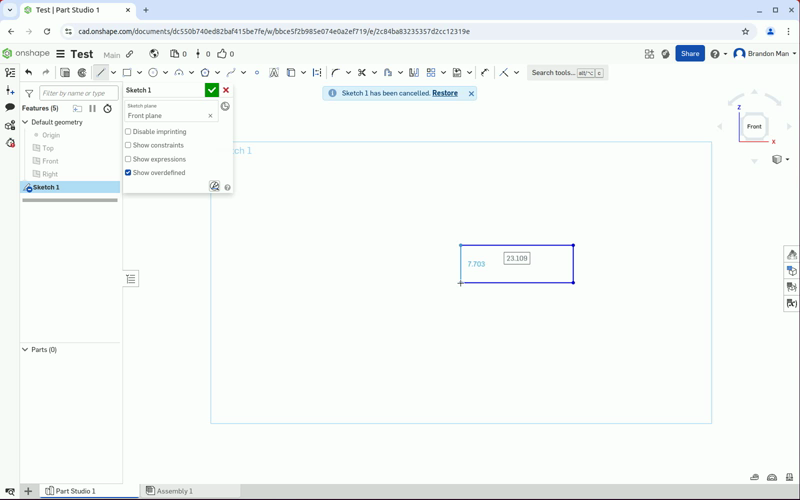
click(460, 282)
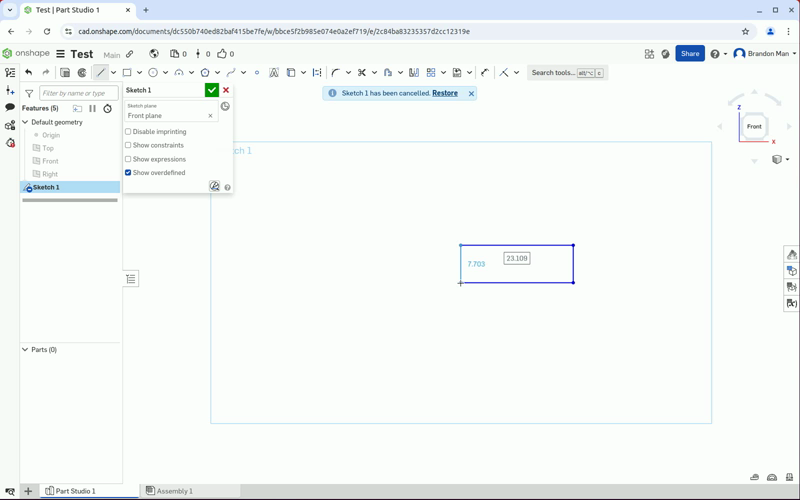
key(esc)
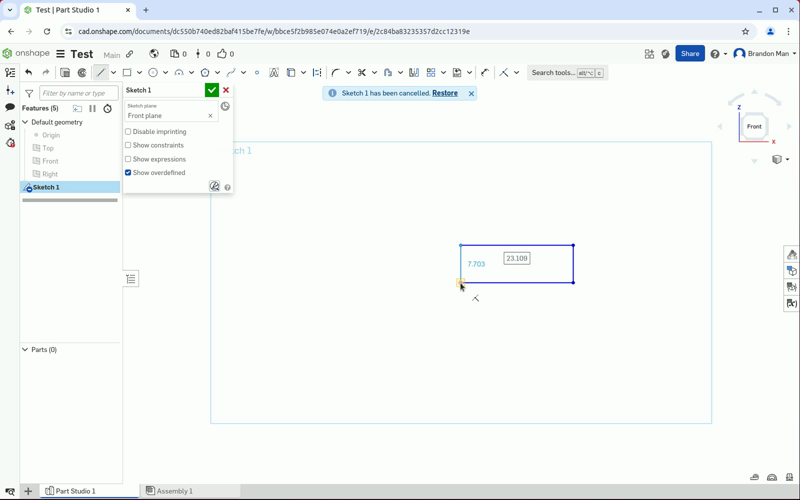
mouse_move(505, 261)
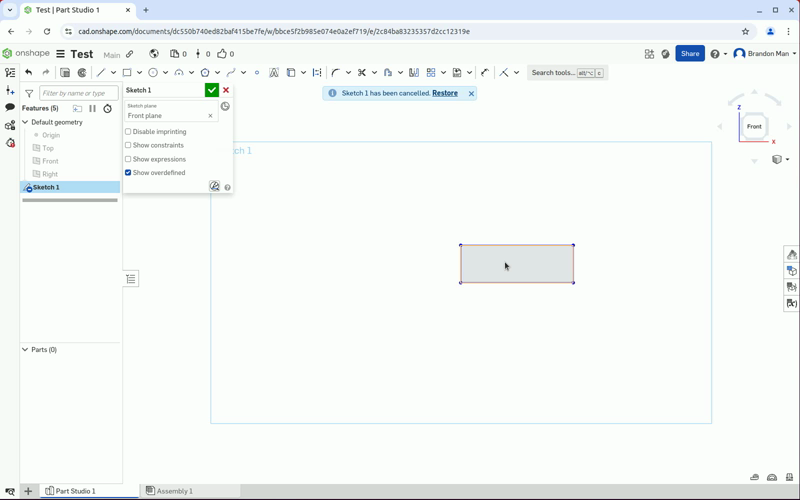
click(505, 261)
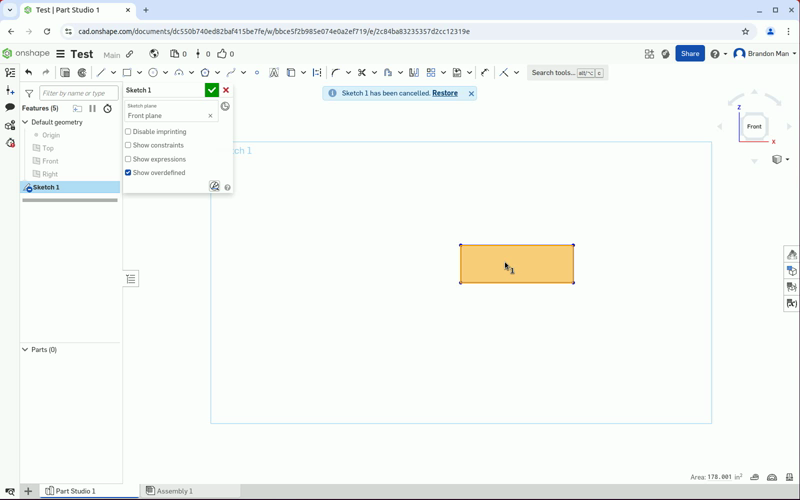
mouse_move(73, 352)
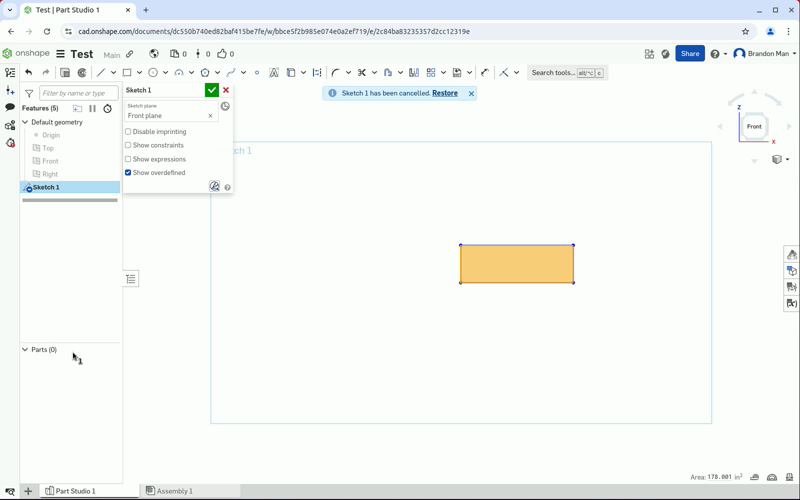
key(shift+y)
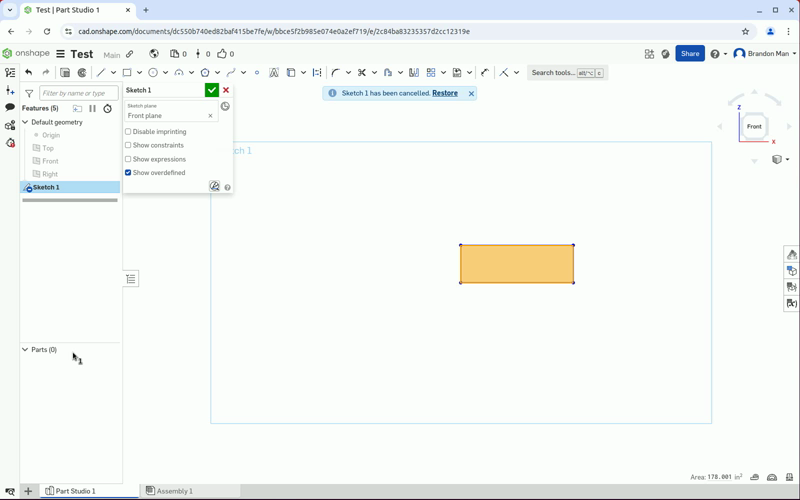
key(shift+e)
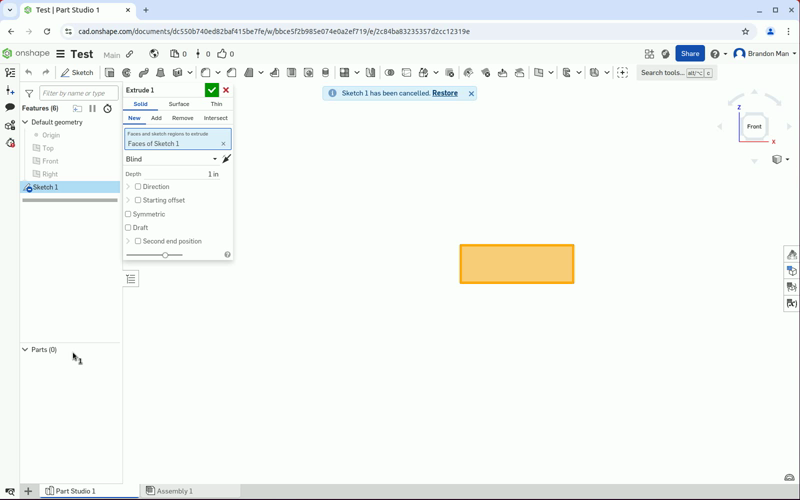
mouse_move(143, 106)
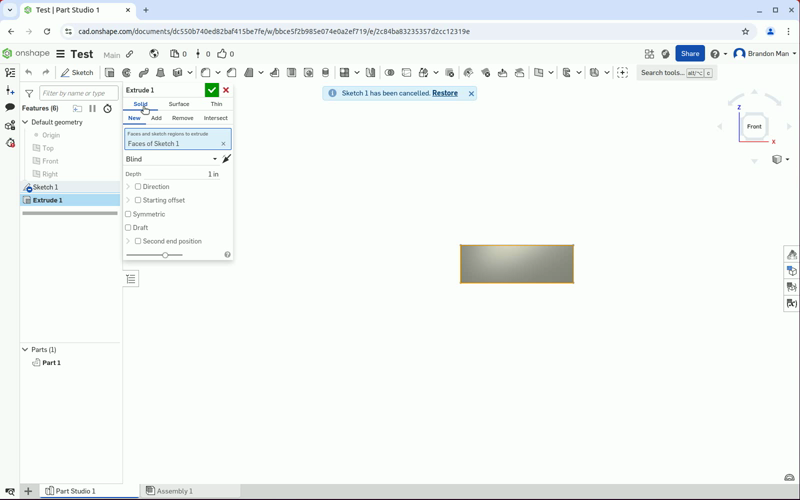
click(143, 106)
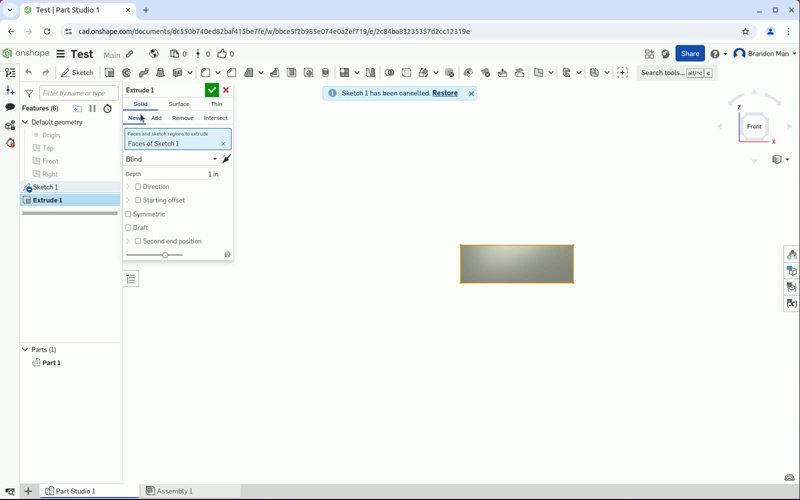
mouse_move(137, 120)
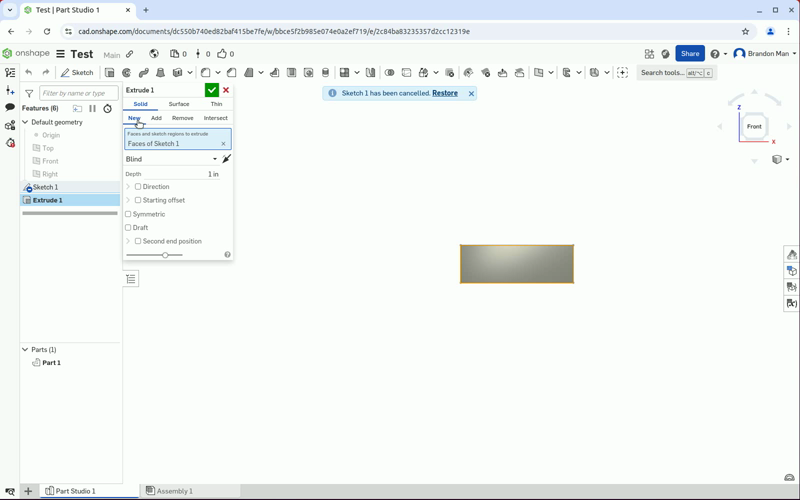
click(137, 120)
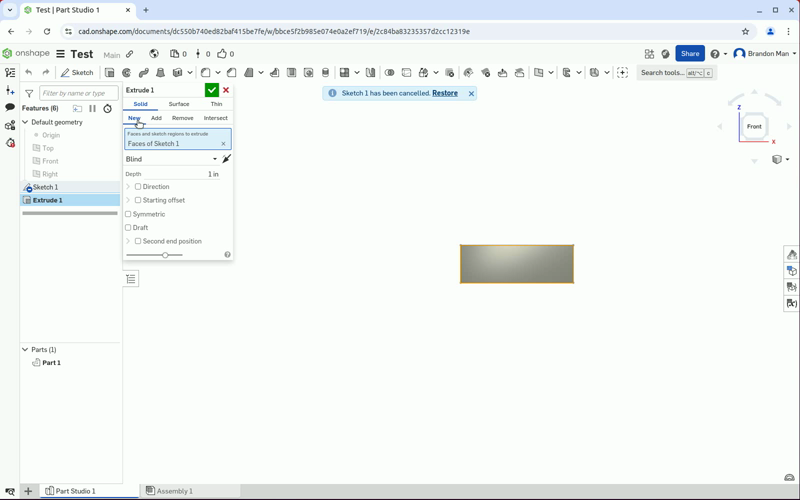
key(tab, 4)
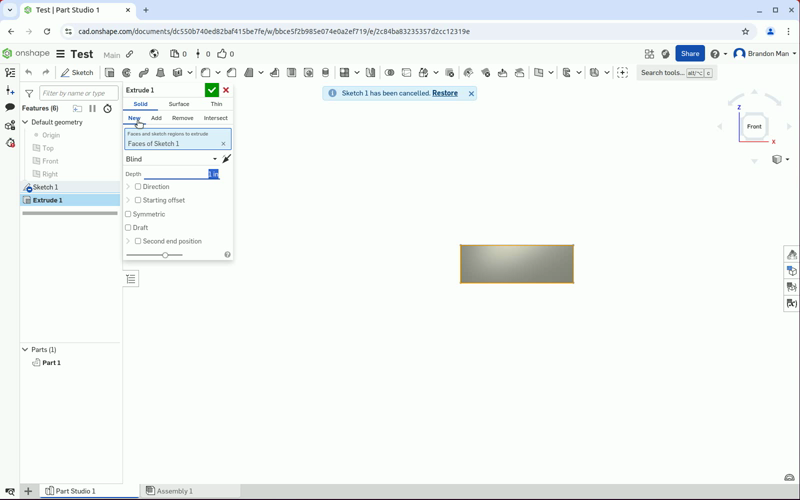
text(3.851)
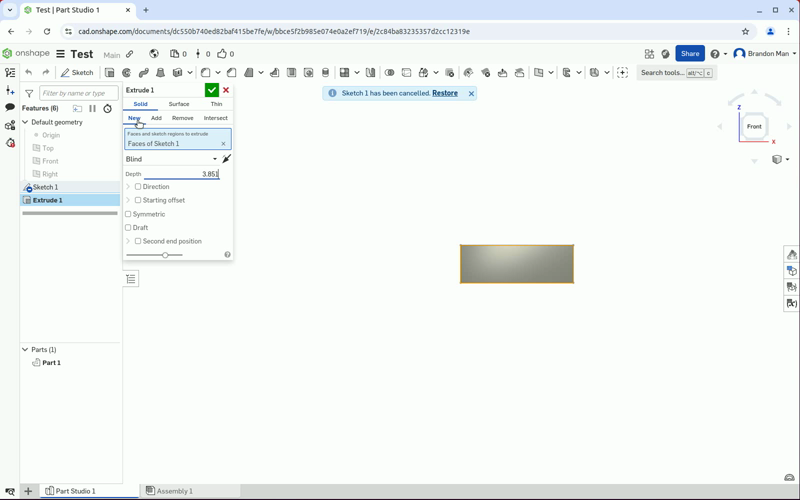
key(enter)
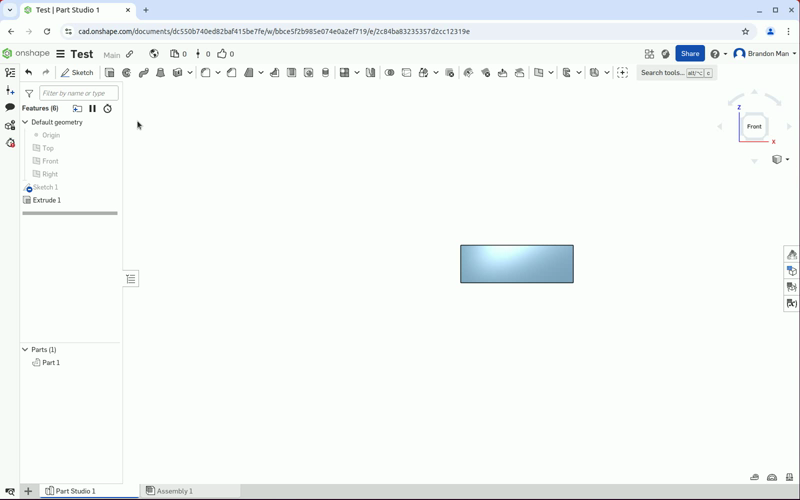
key(shift+h)
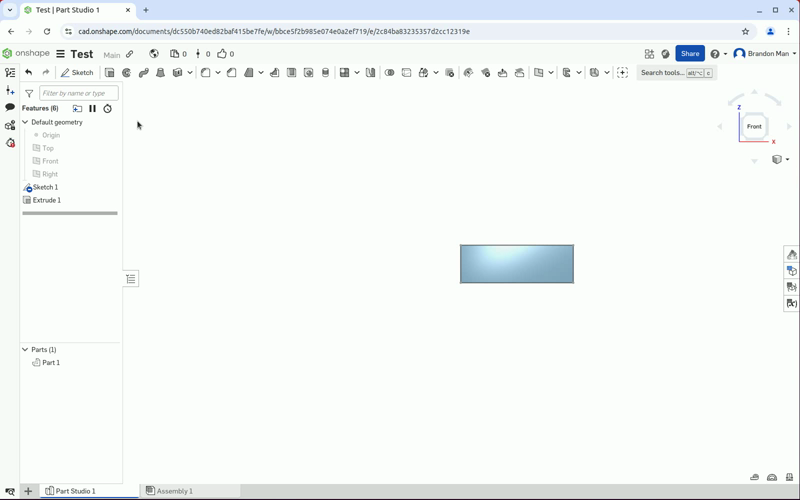
key(shift+h)
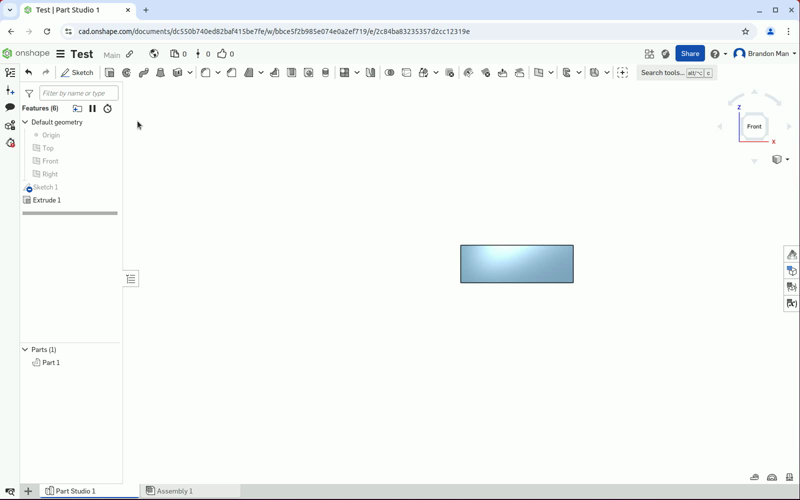
mouse_move(73, 189)
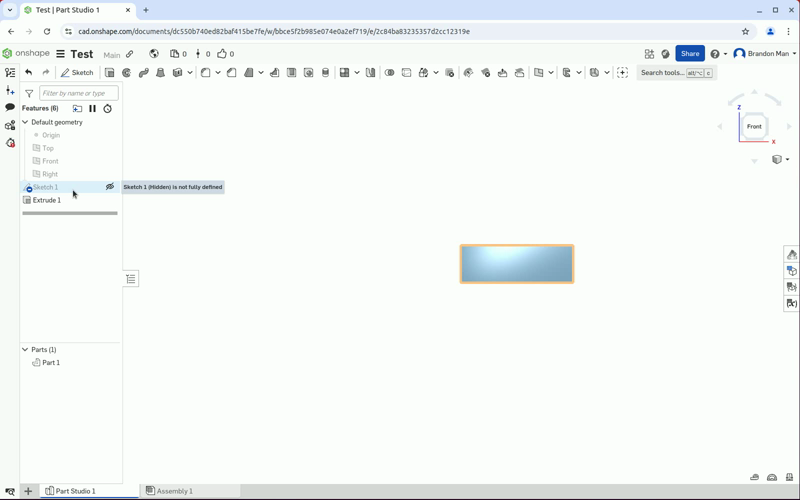
click(73, 189)
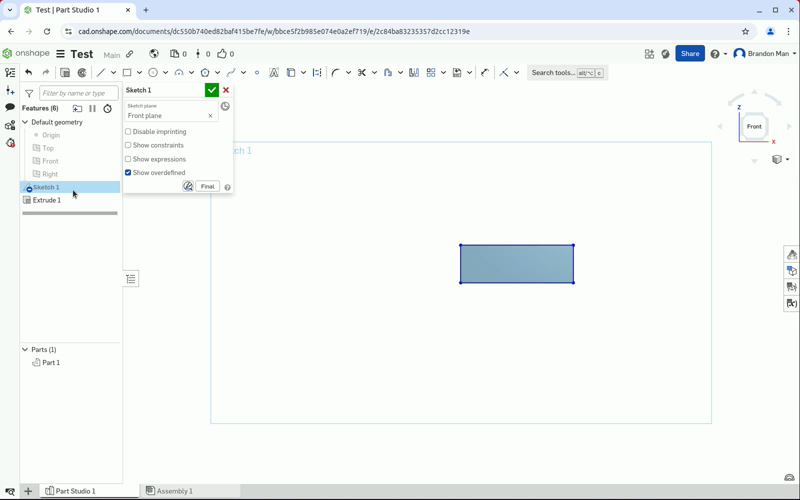
mouse_move(229, 92)
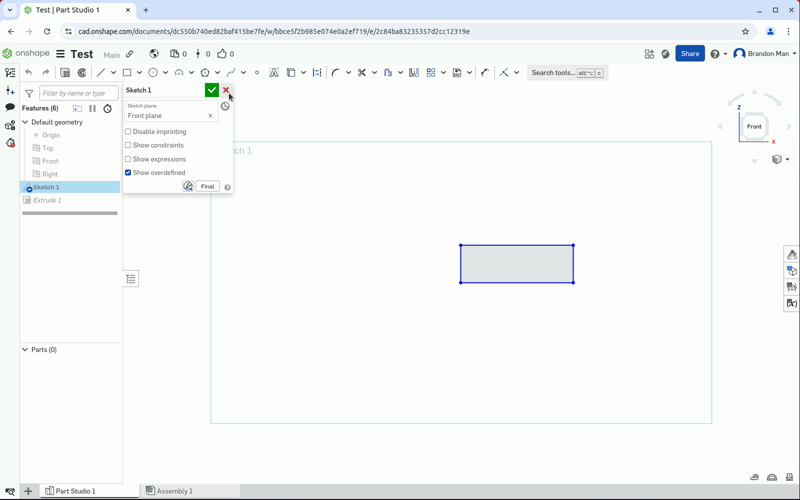
click(229, 92)
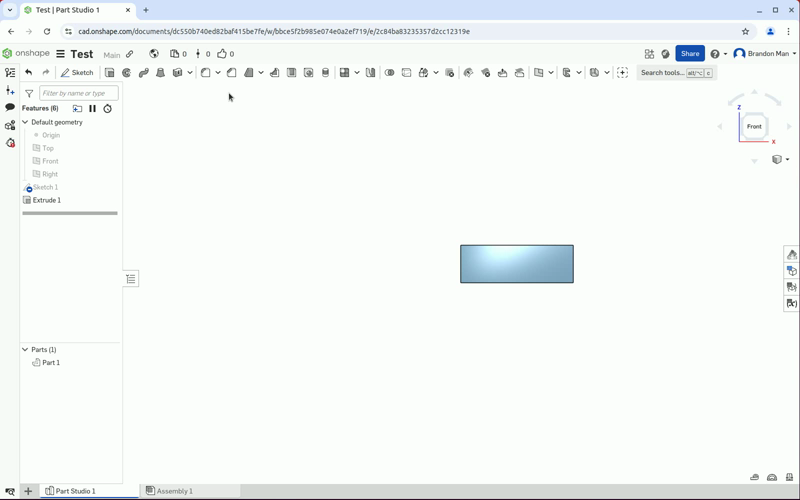
mouse_move(541, 75)
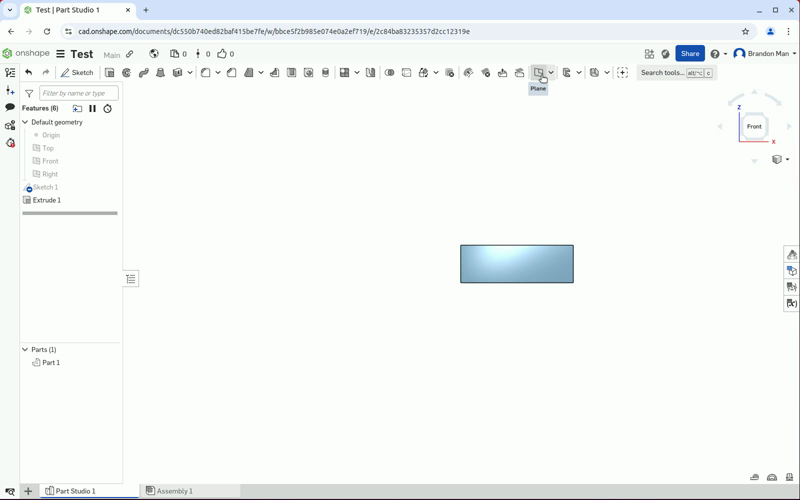
click(541, 75)
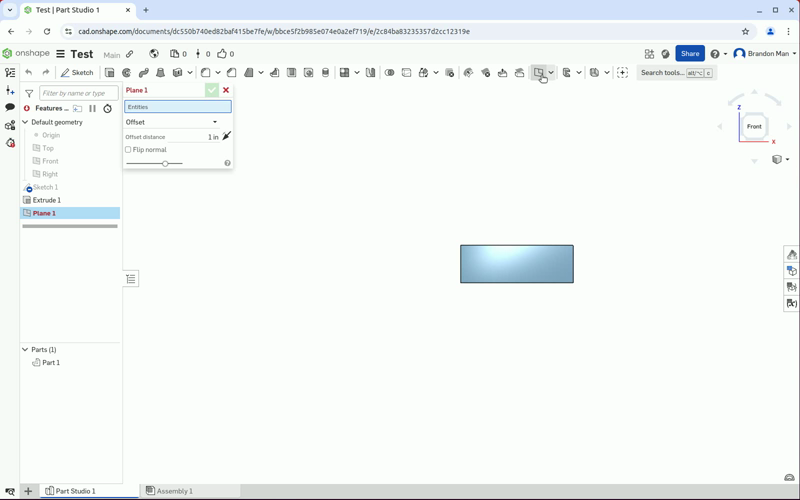
mouse_move(73, 163)
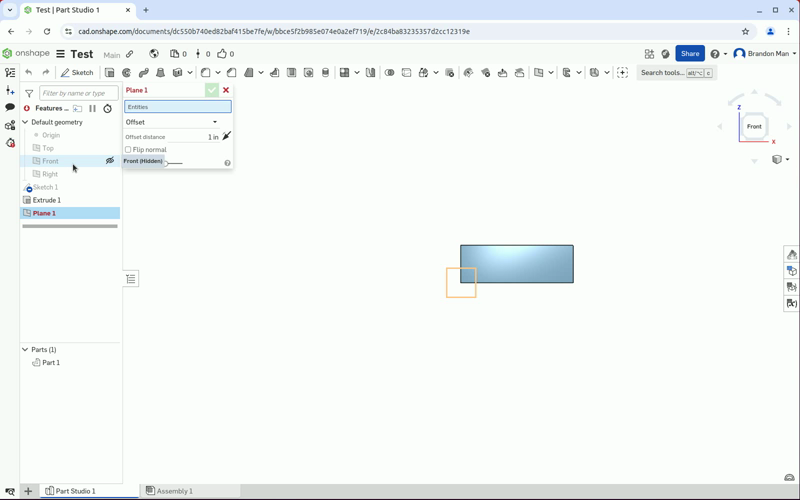
click(73, 163)
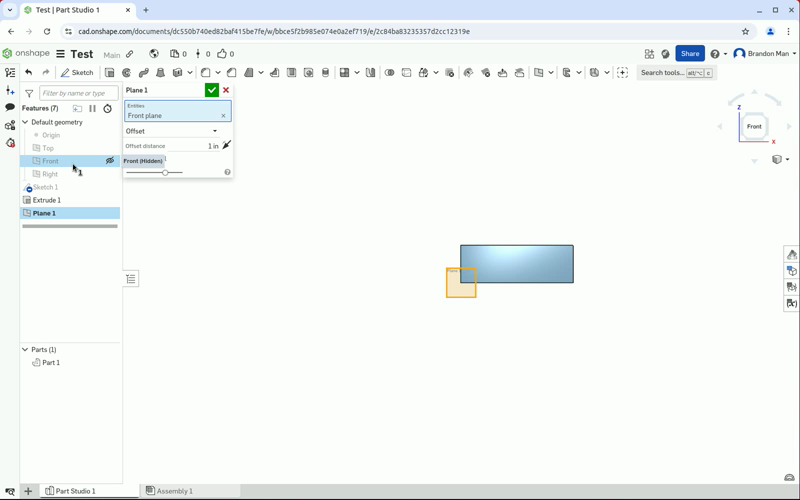
key(tab, 2)
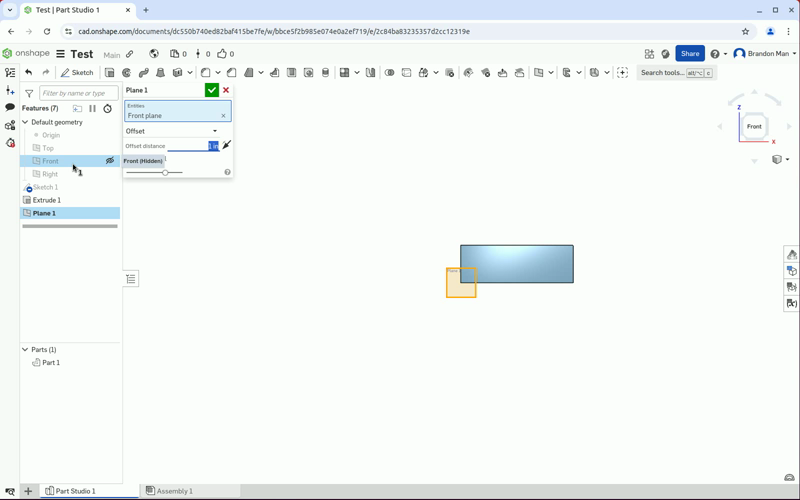
text(3.851)
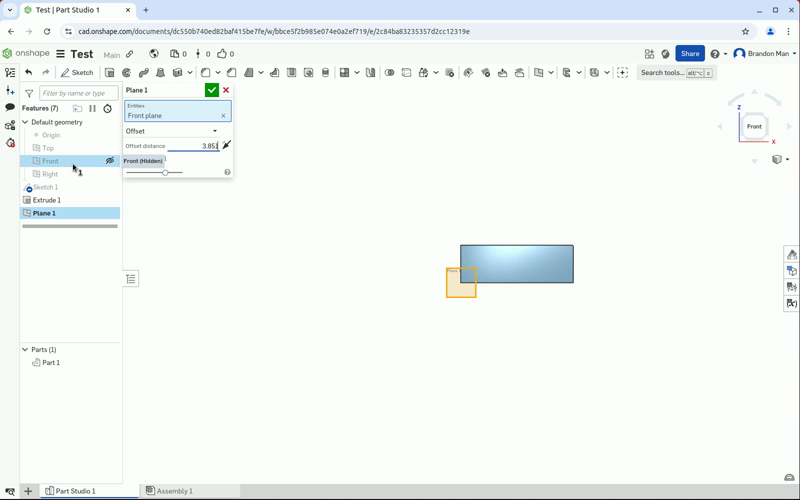
key(enter, 2)
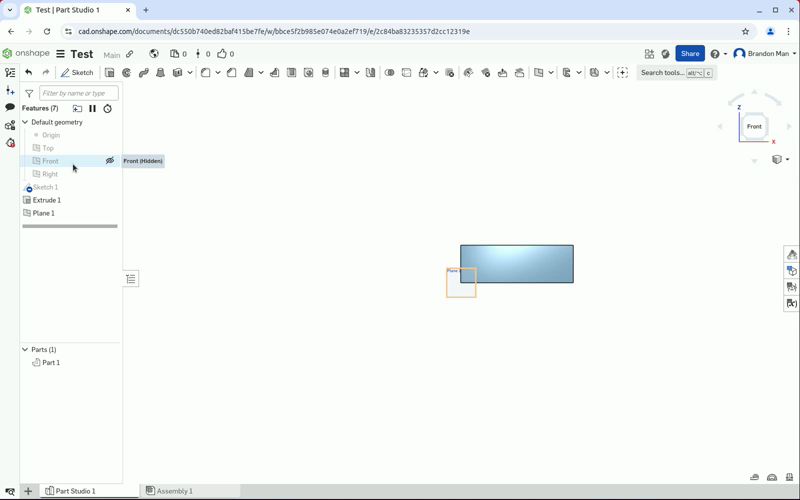
key(shift+s)
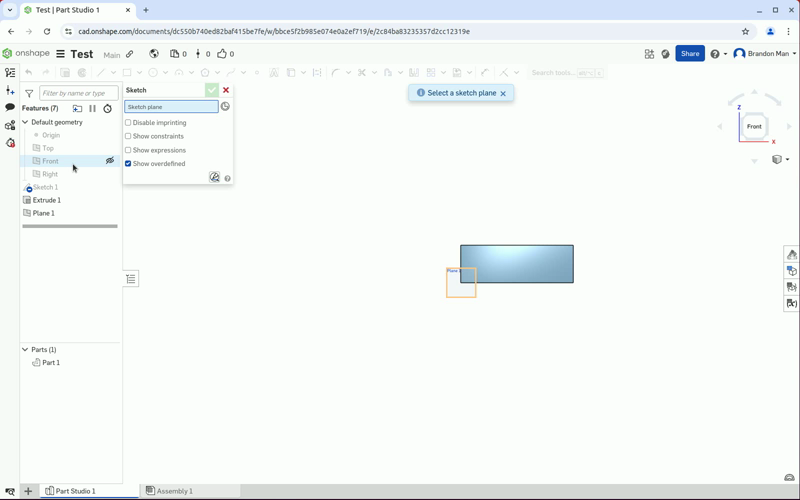
mouse_move(73, 215)
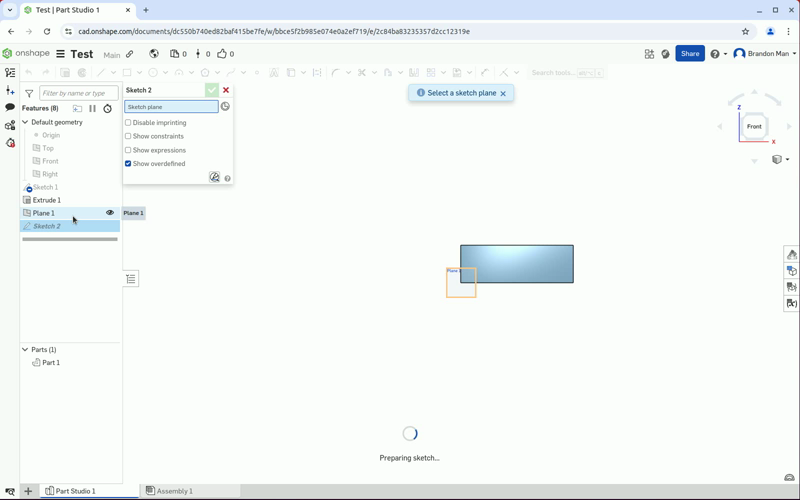
click(73, 215)
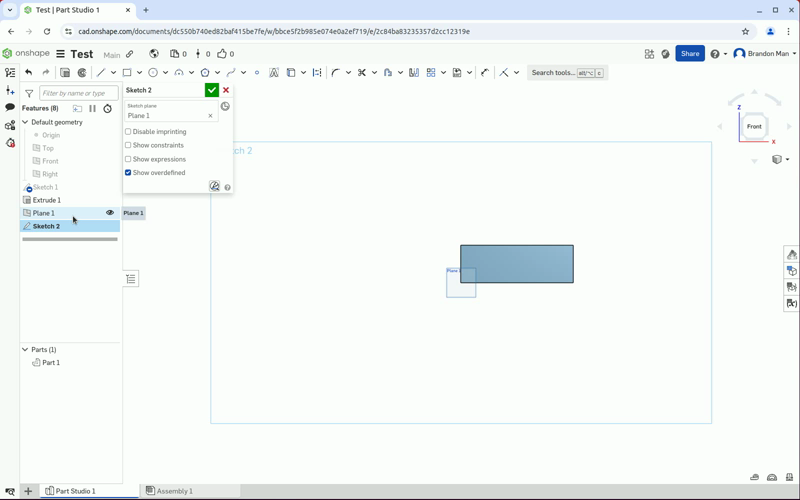
mouse_move(73, 352)
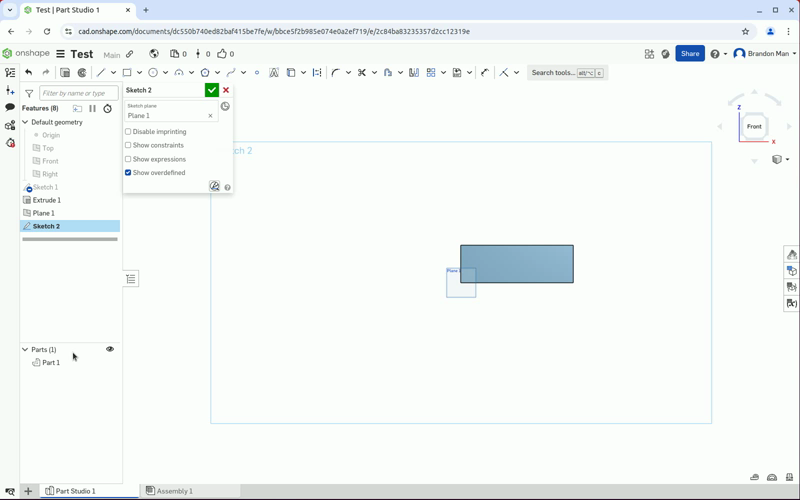
key(y)
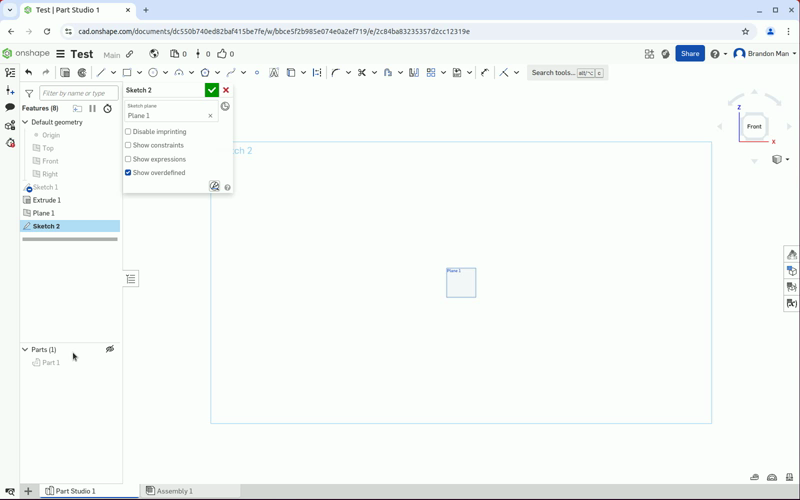
key(l)
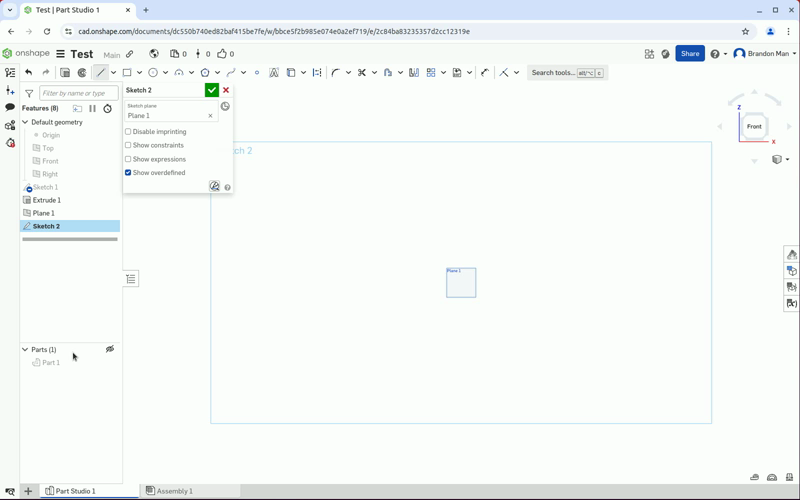
key_down(shift)
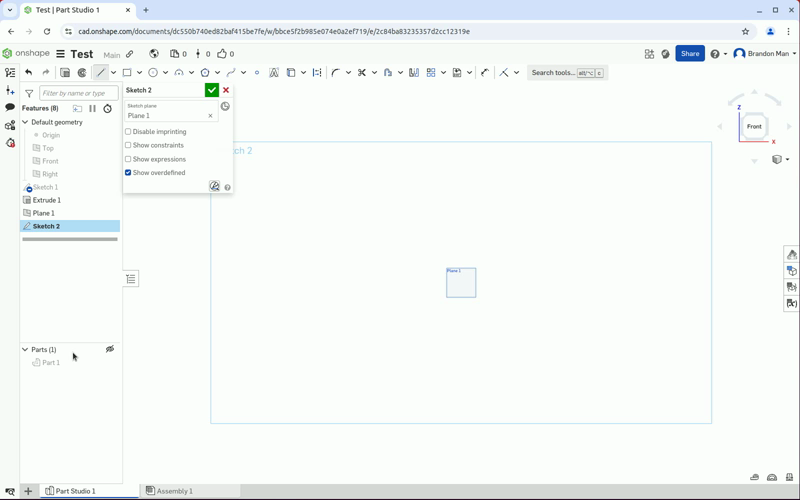
mouse_move(460, 282)
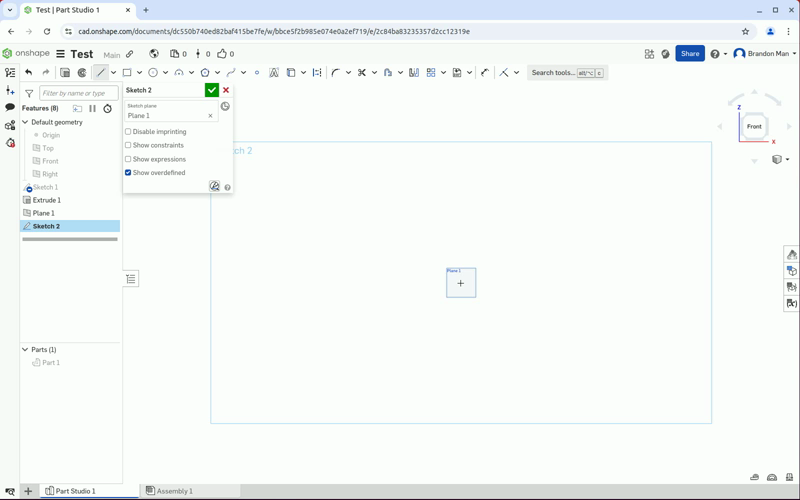
click(460, 282)
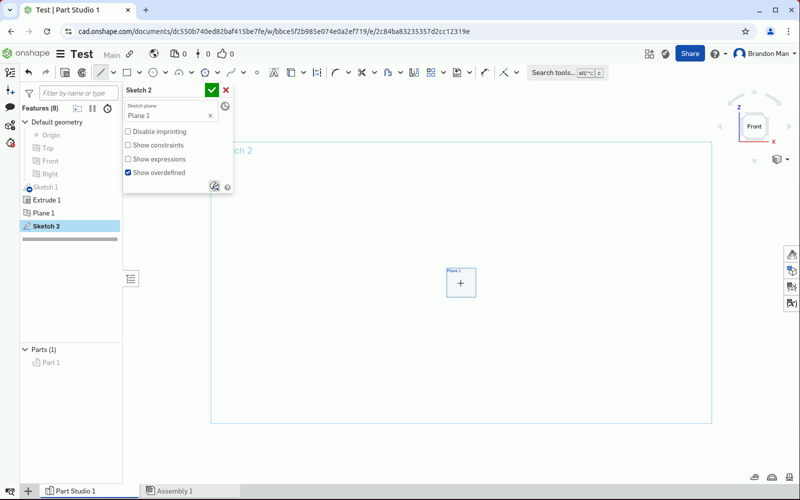
key_up(shift)
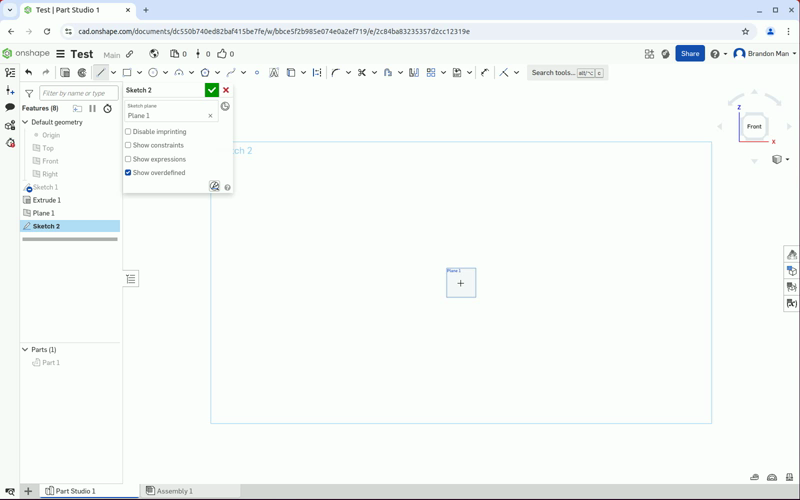
key_down(shift)
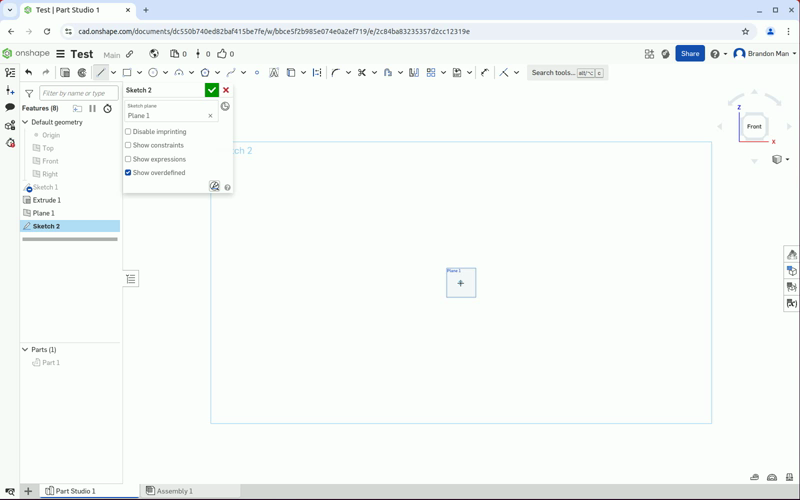
mouse_move(490, 282)
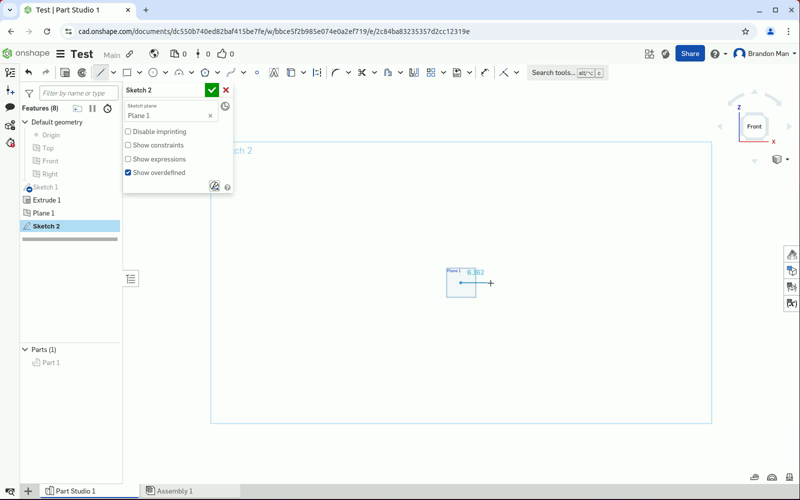
mouse_move(480, 282)
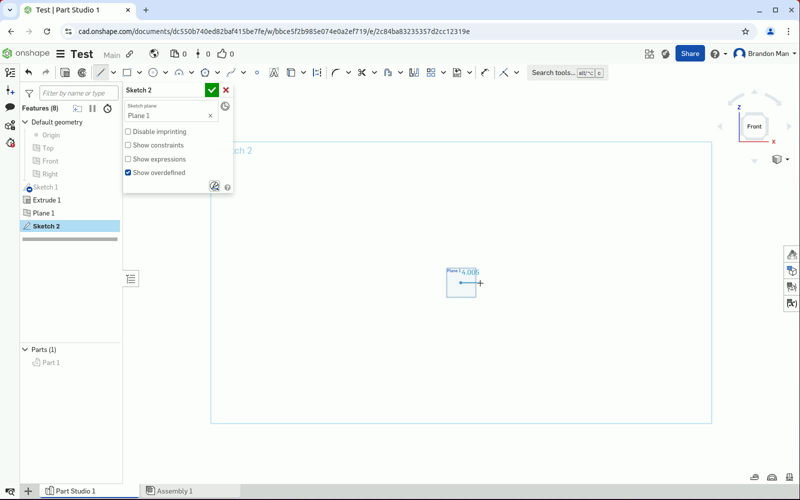
click(480, 282)
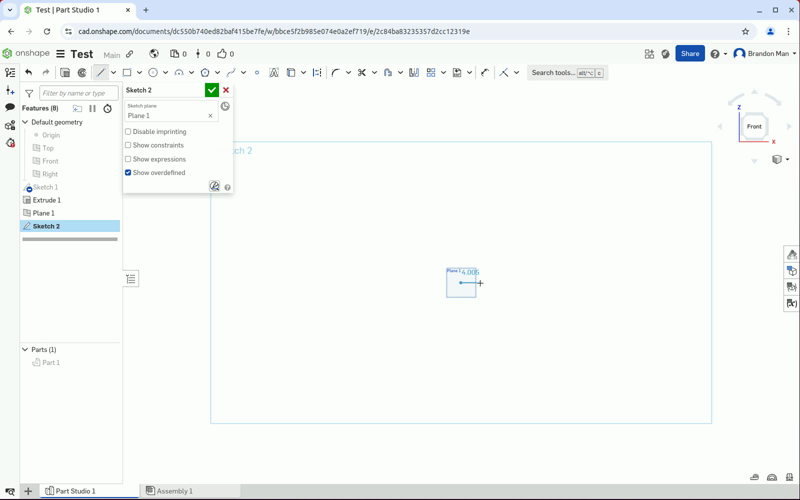
key_up(shift)
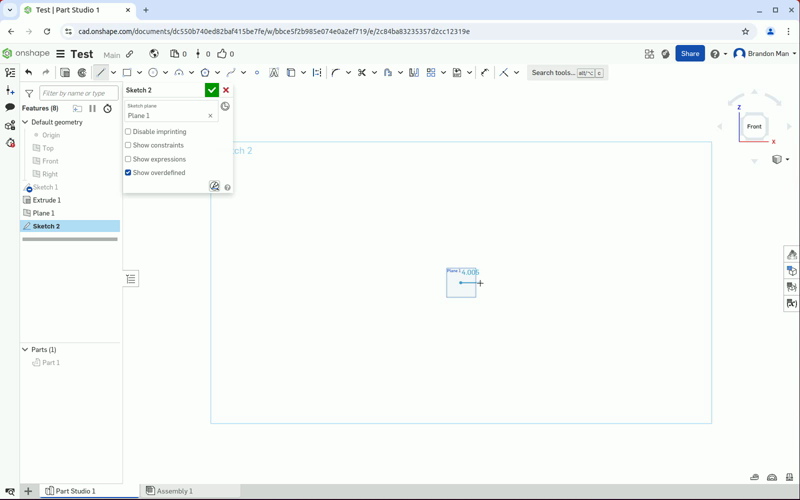
key_down(shift)
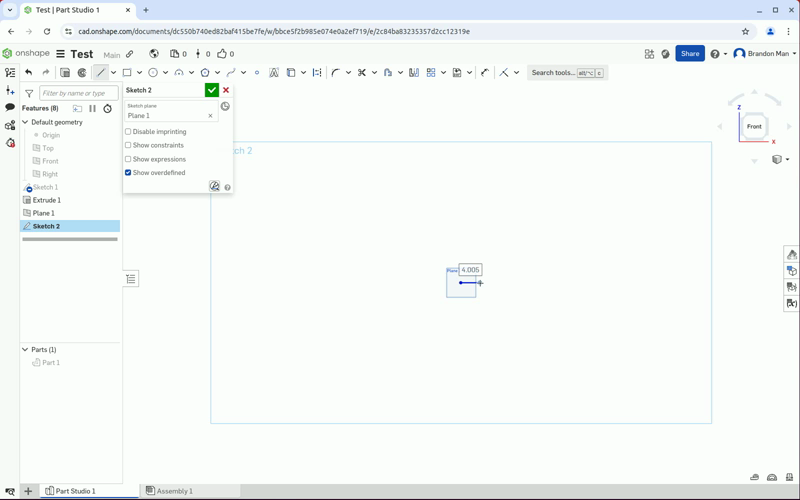
mouse_move(510, 282)
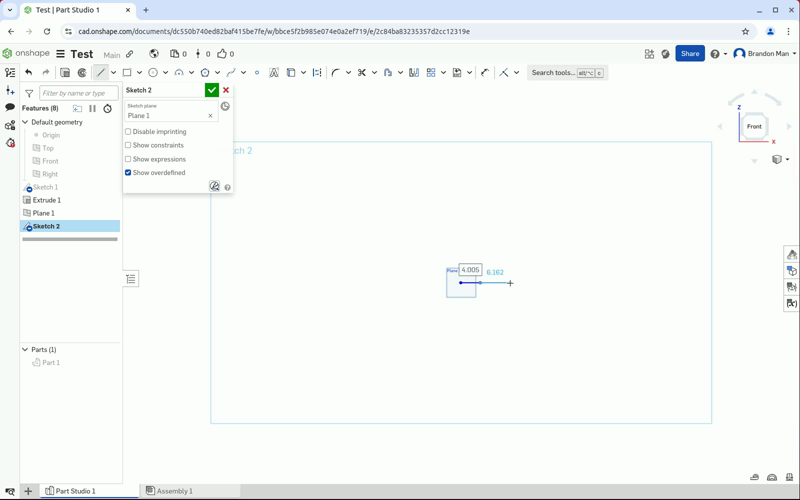
mouse_move(480, 244)
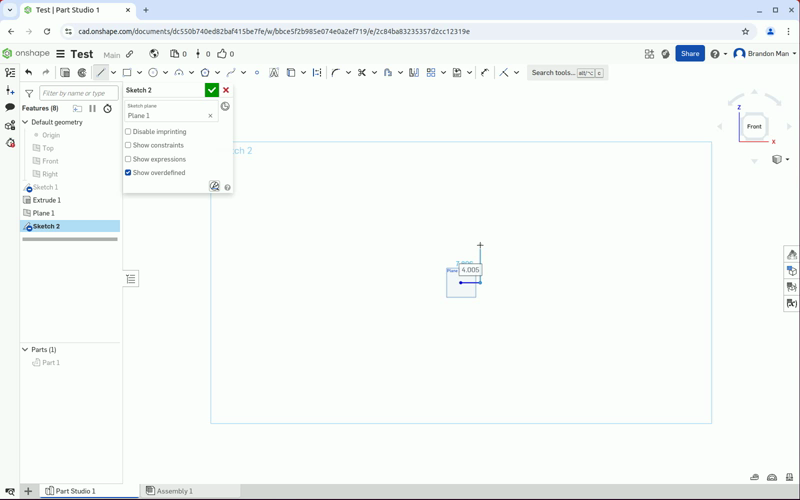
click(480, 244)
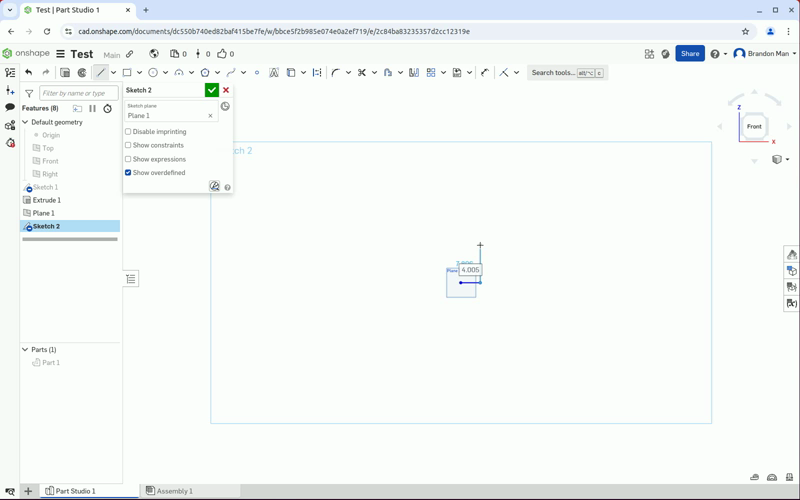
key_up(shift)
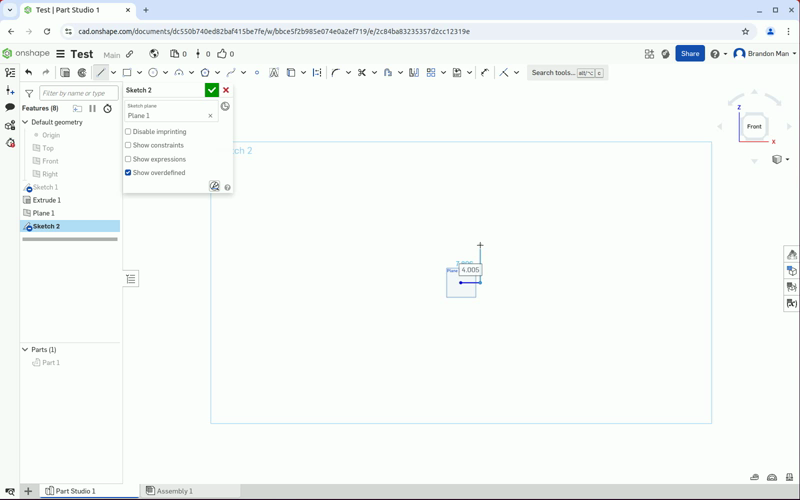
key_down(shift)
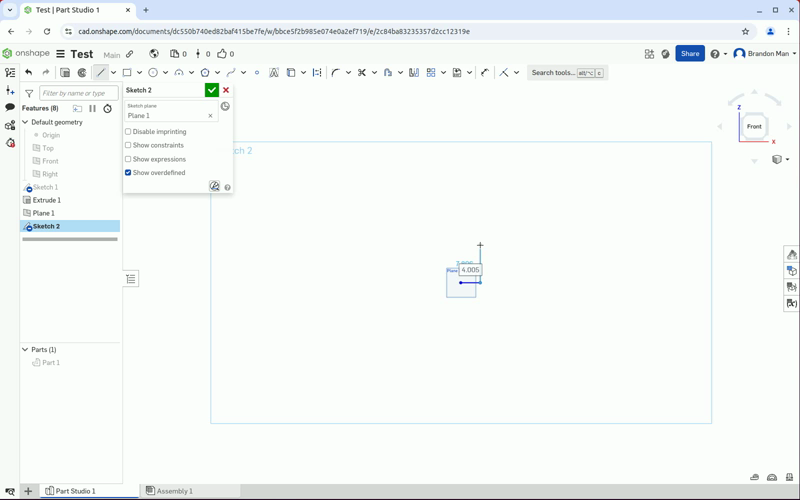
mouse_move(510, 244)
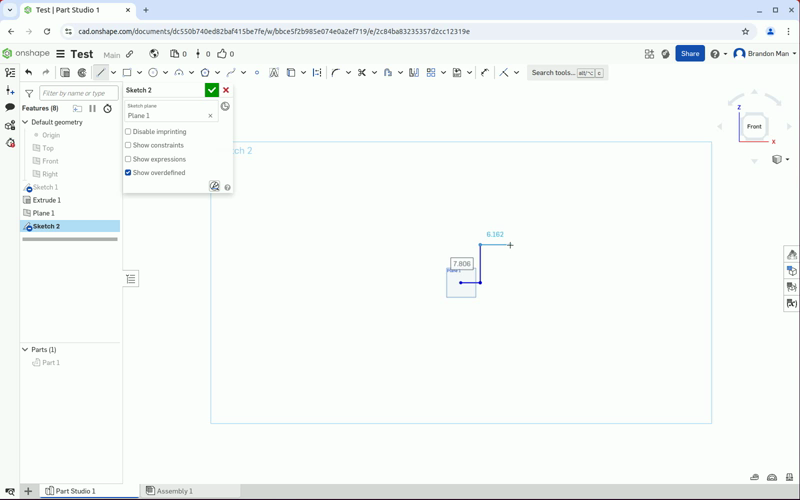
mouse_move(460, 244)
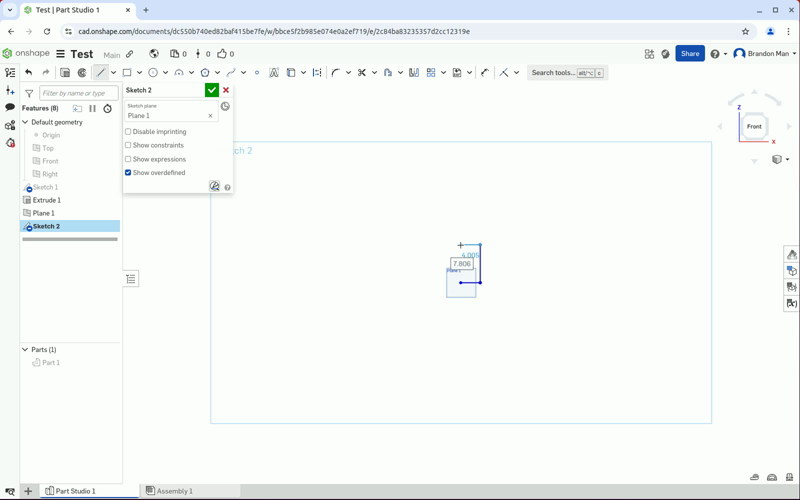
click(460, 244)
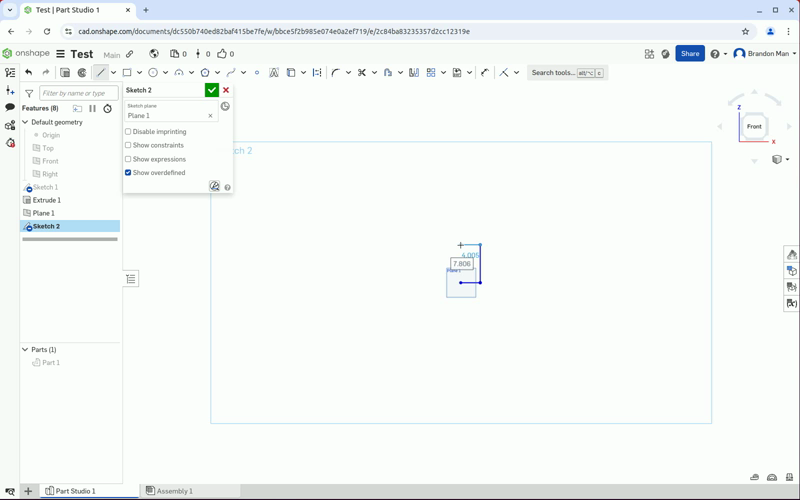
key_up(shift)
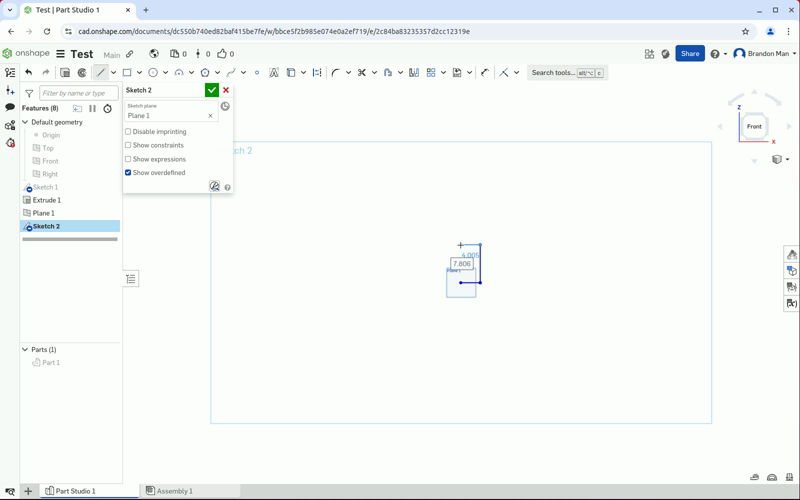
mouse_move(490, 244)
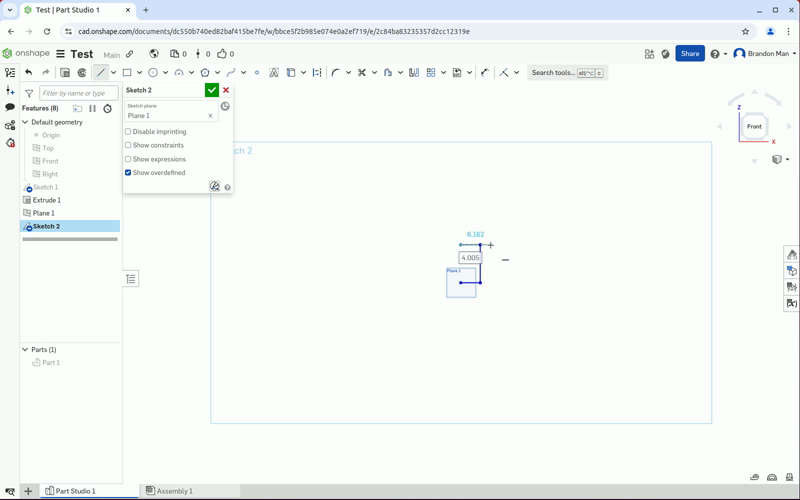
key_down(shift)
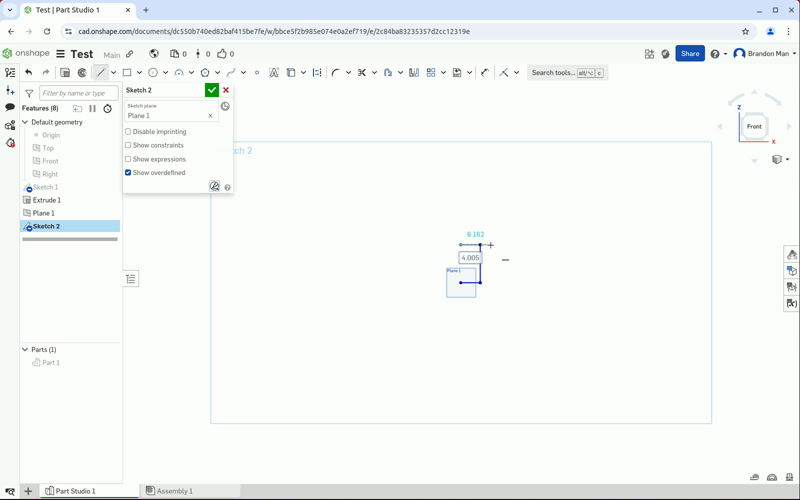
mouse_move(460, 282)
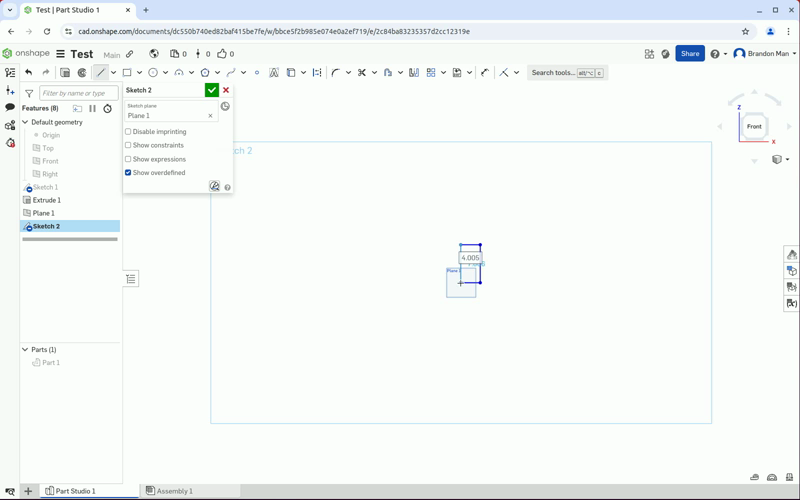
key_up(shift)
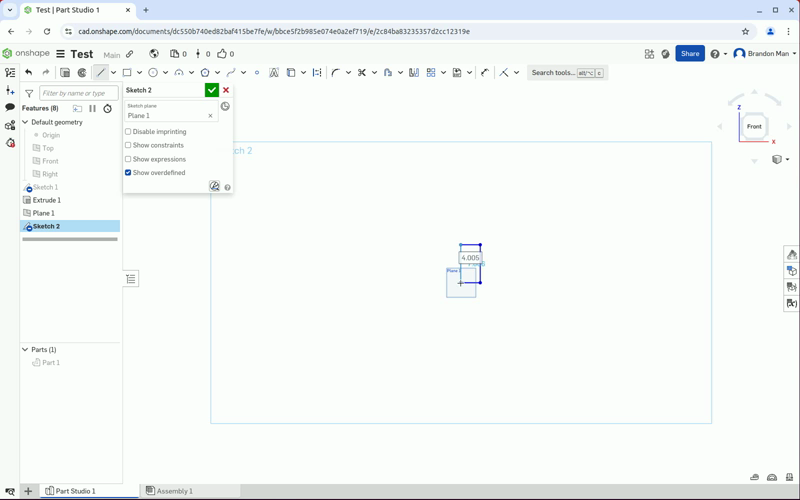
click(460, 282)
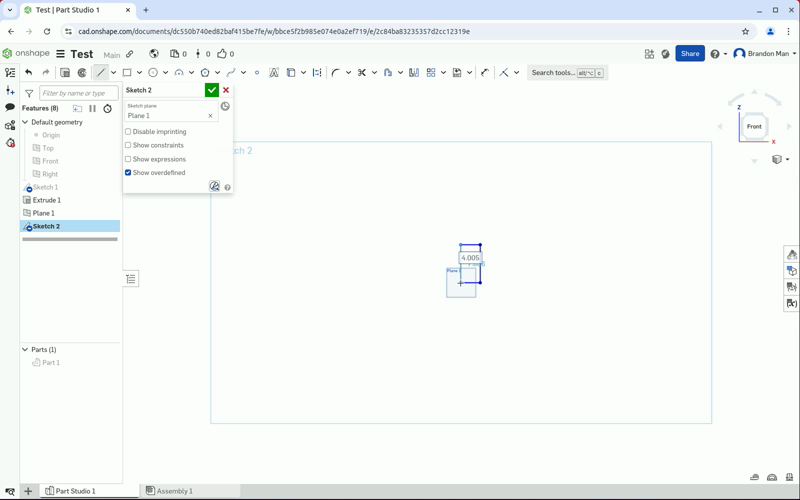
key(esc)
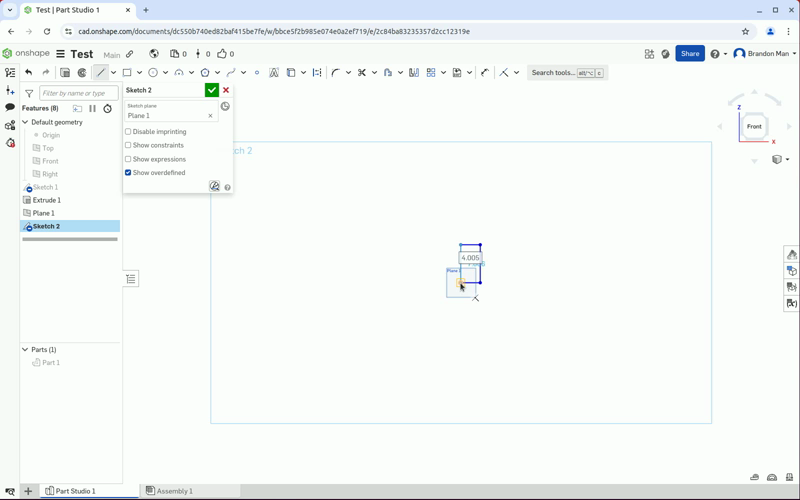
mouse_move(472, 256)
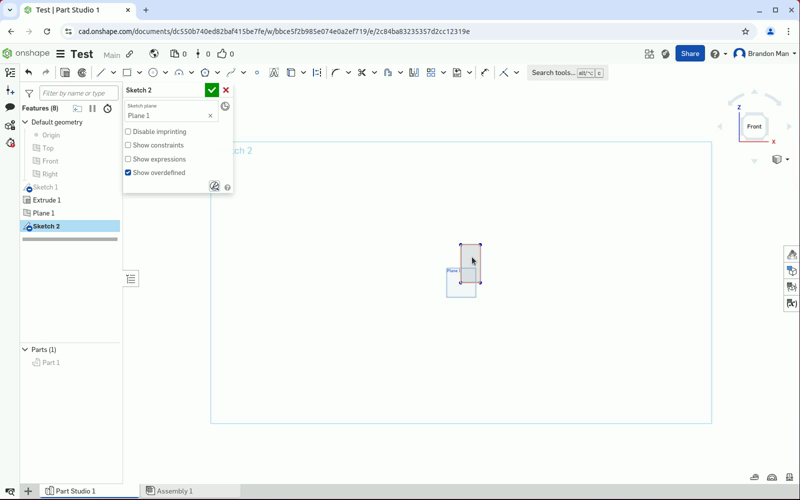
scroll(6)
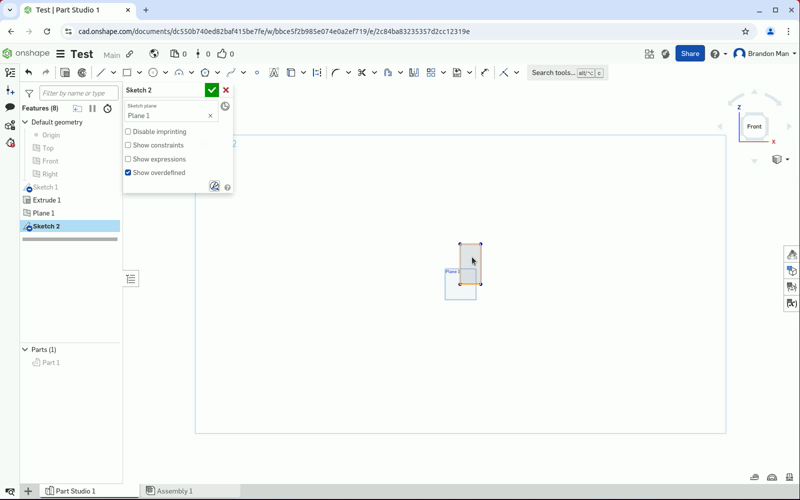
scroll(6)
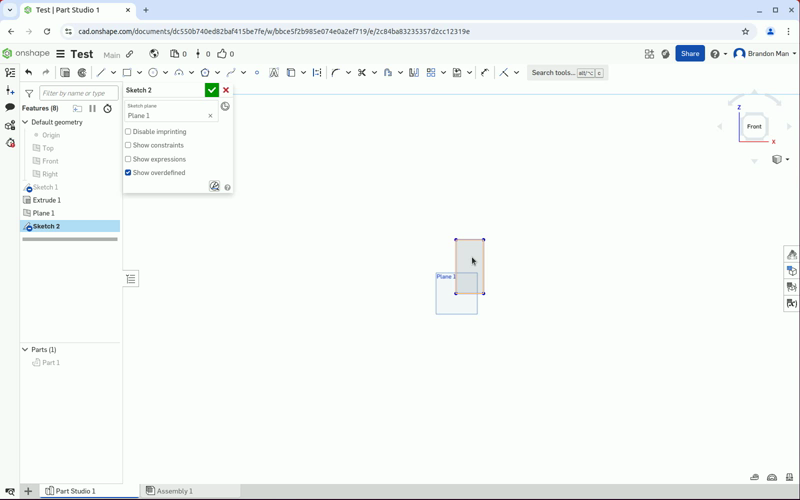
scroll(6)
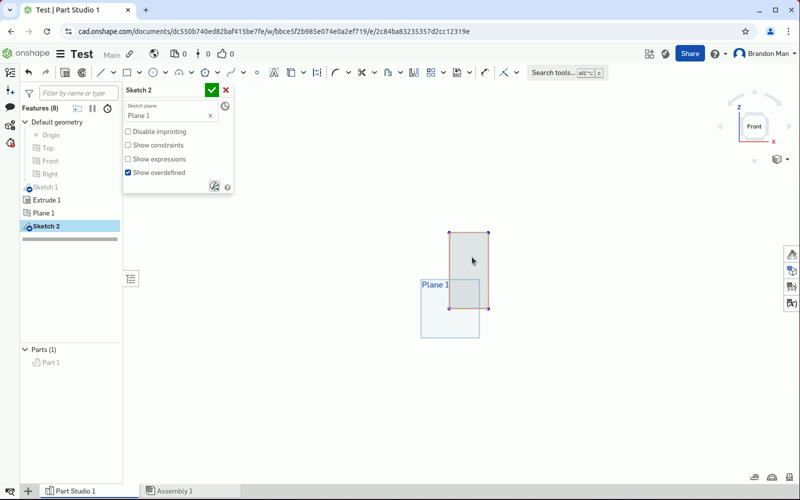
scroll(6)
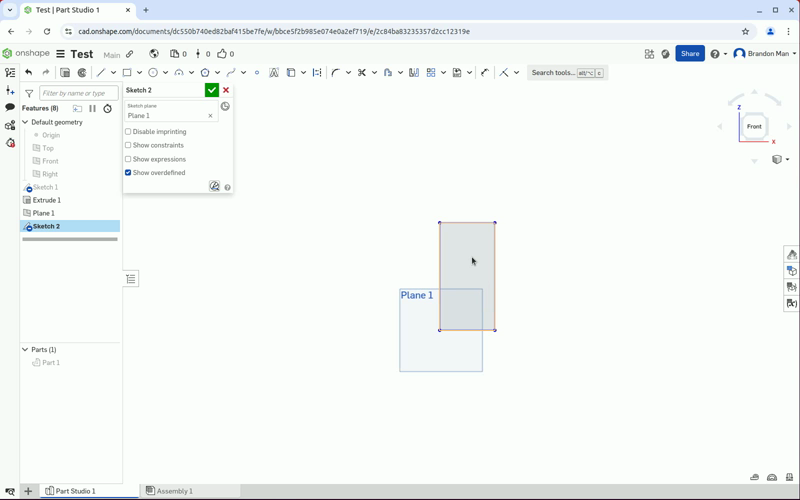
scroll(6)
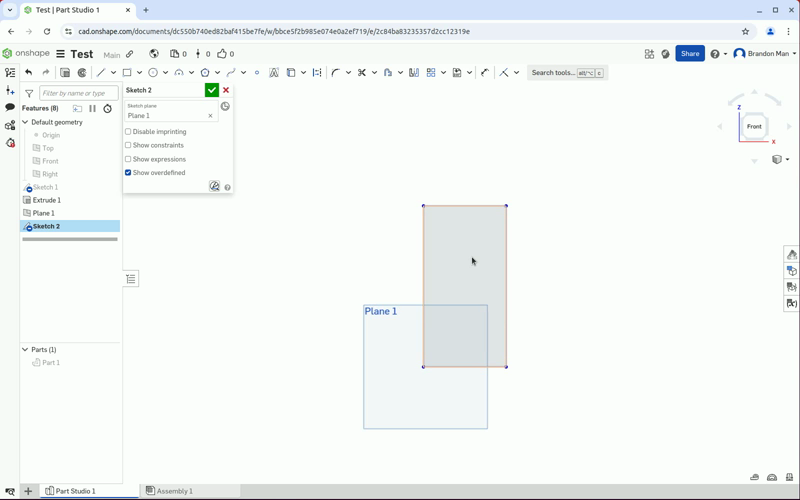
scroll(6)
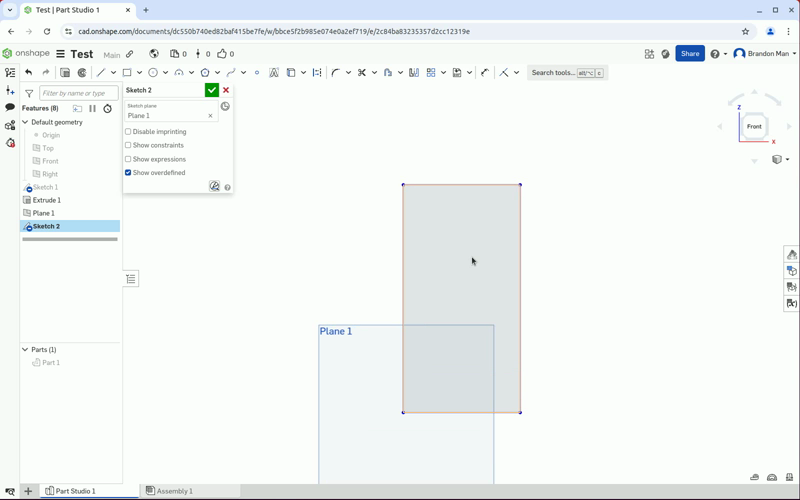
scroll(6)
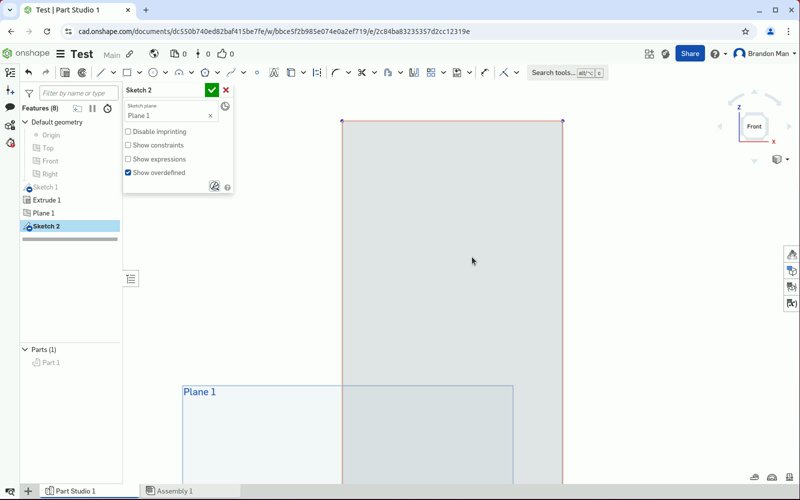
click(472, 256)
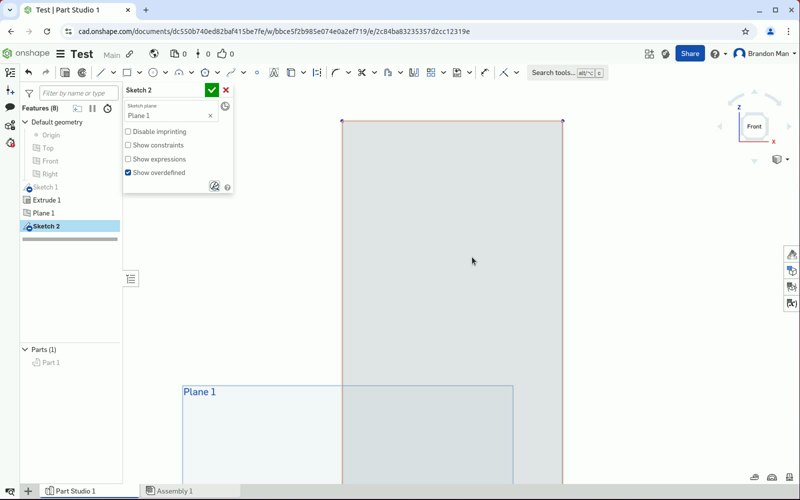
scroll(-6)
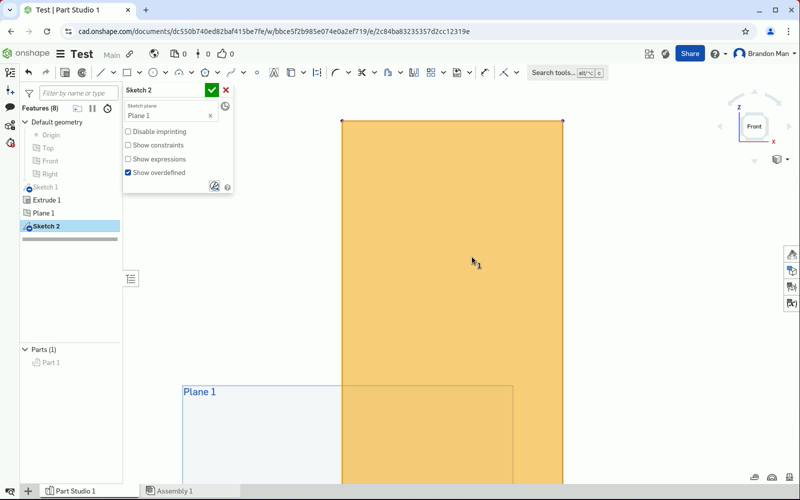
scroll(-6)
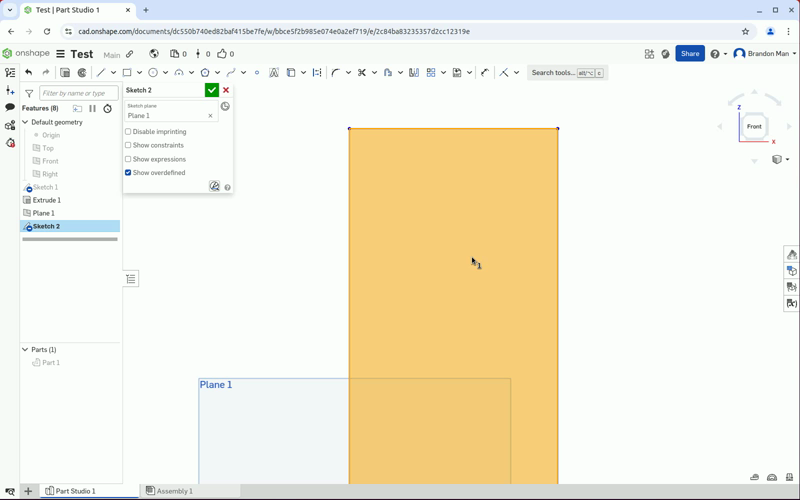
scroll(-6)
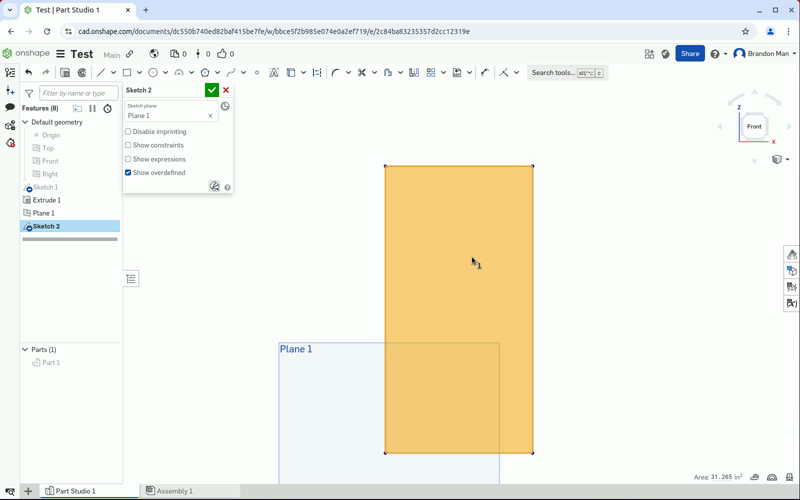
scroll(-6)
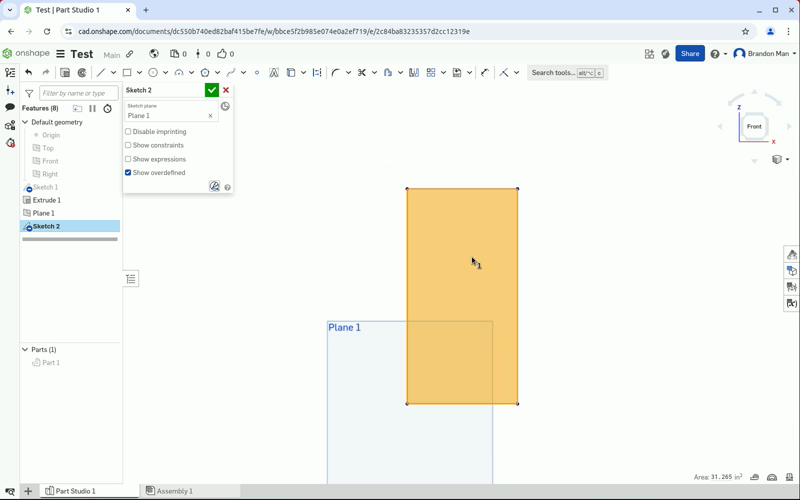
scroll(-6)
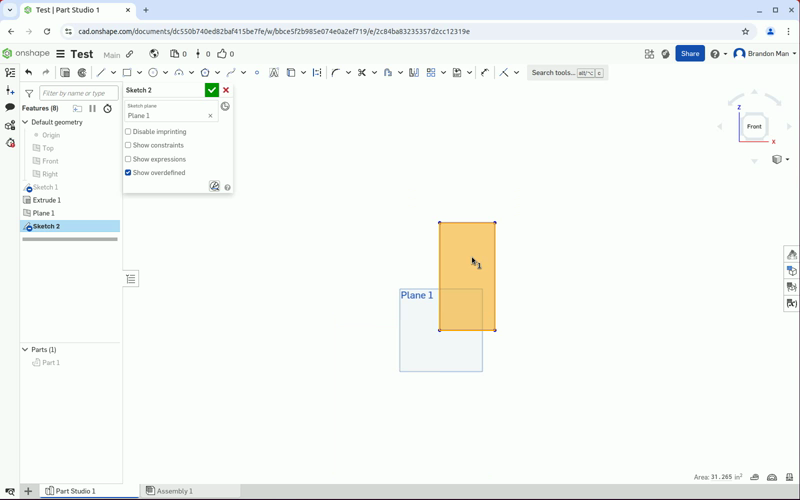
scroll(-6)
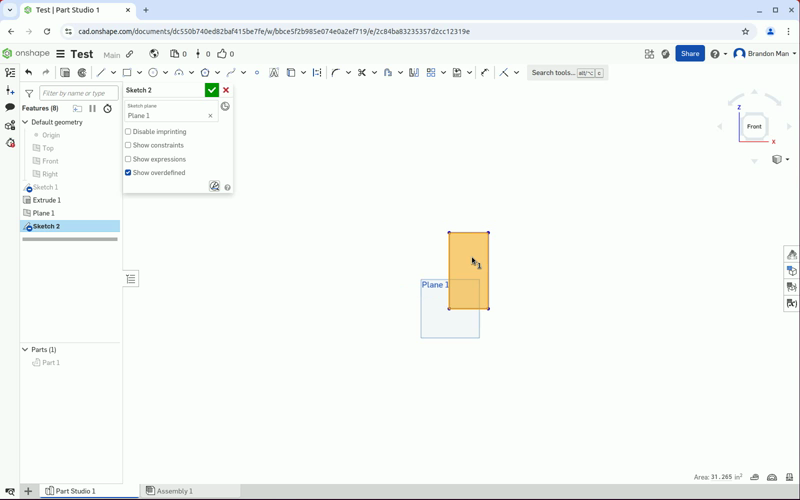
scroll(-6)
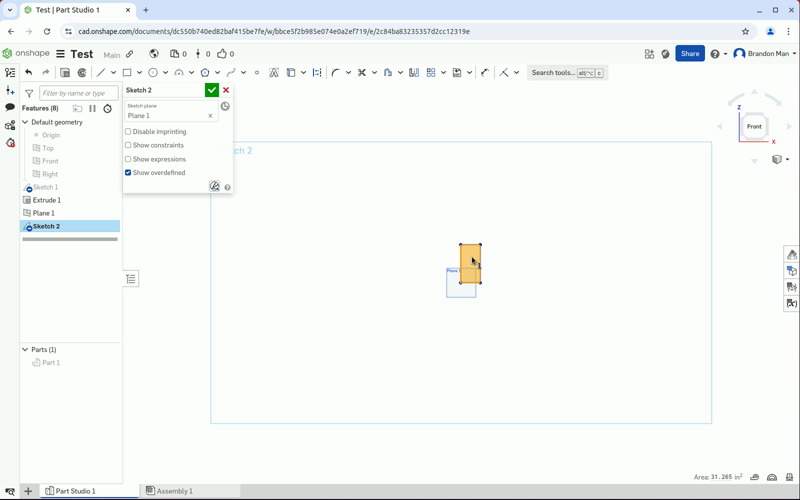
mouse_move(73, 352)
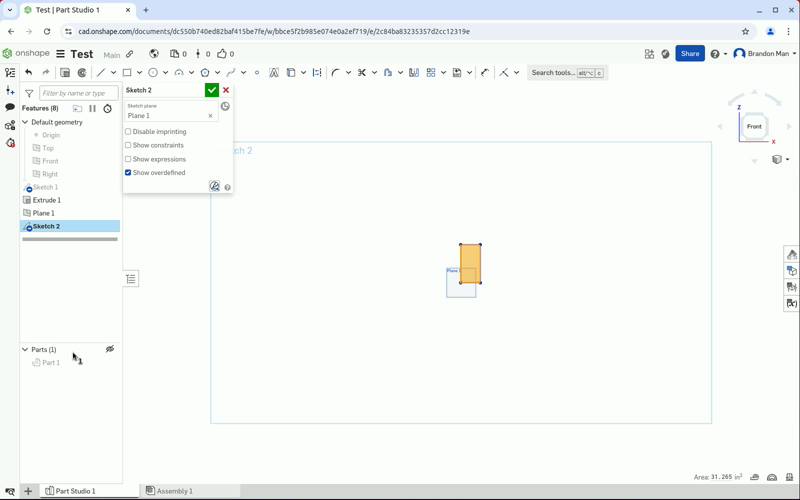
key(shift+y)
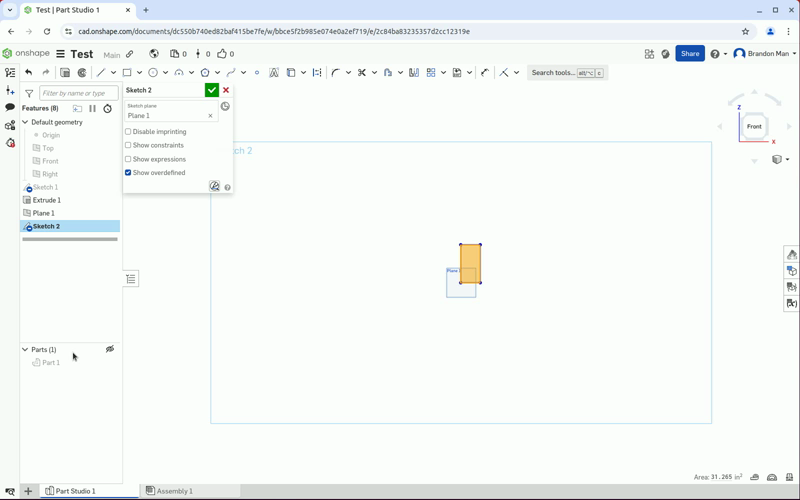
key(shift+e)
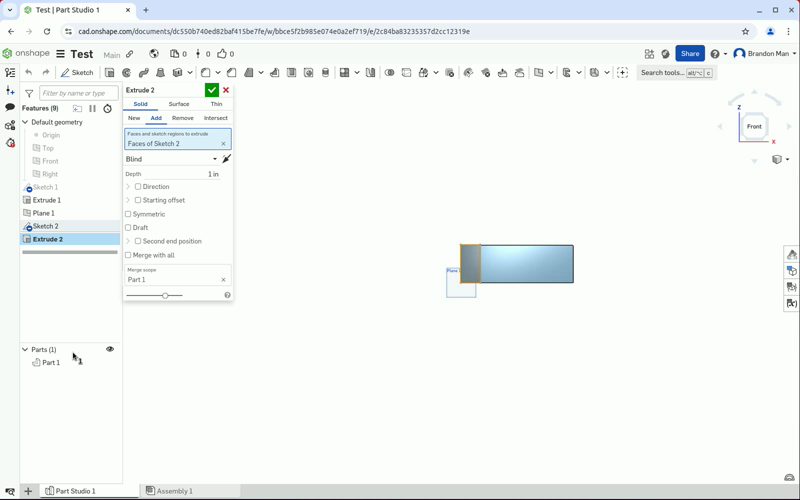
mouse_move(143, 106)
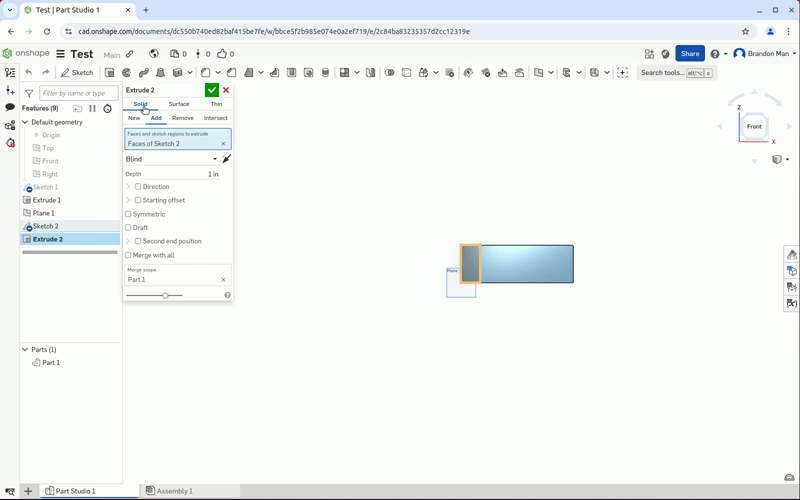
click(143, 106)
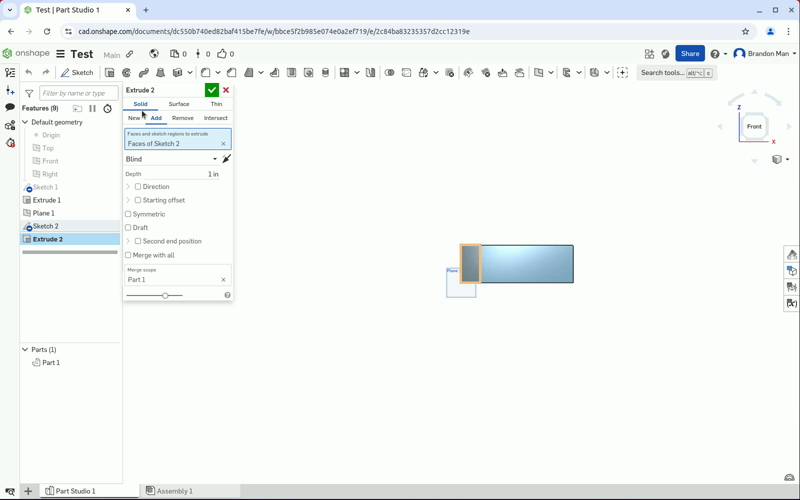
mouse_move(137, 120)
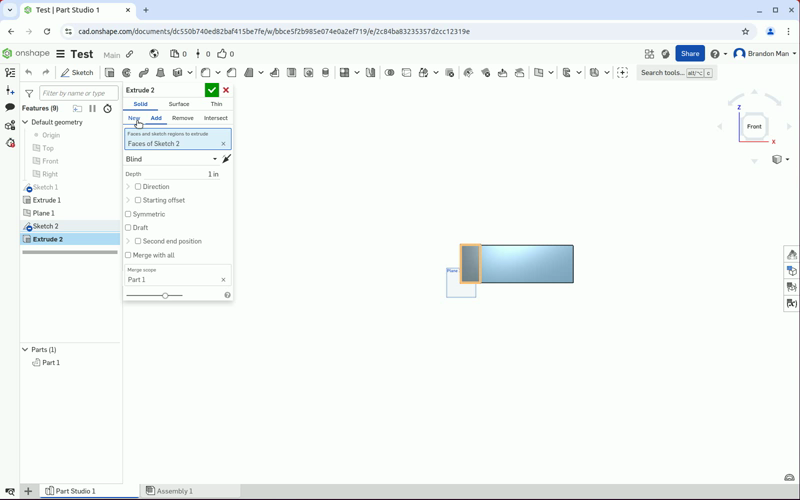
click(137, 120)
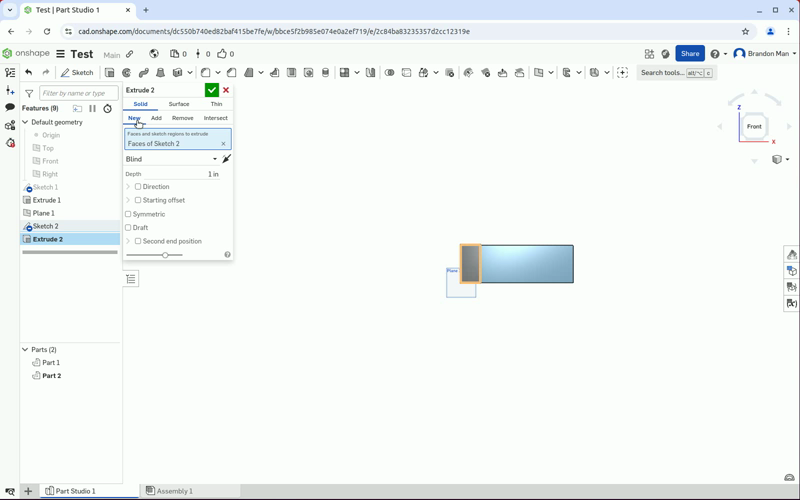
key(tab, 4)
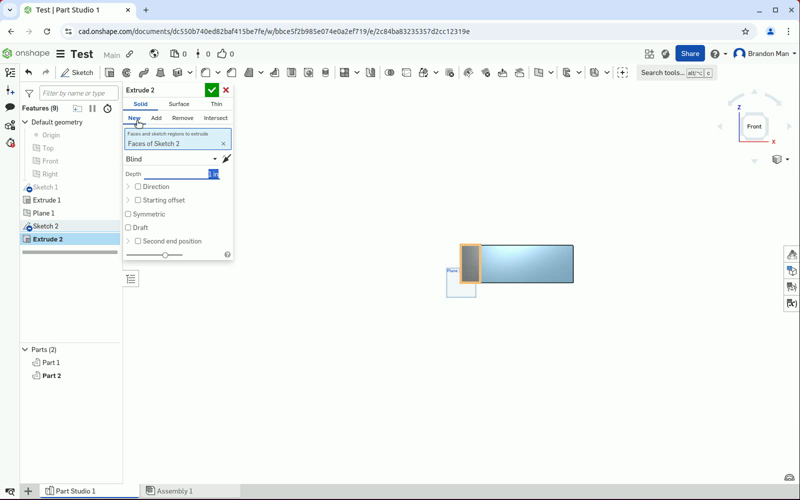
text(7.703)
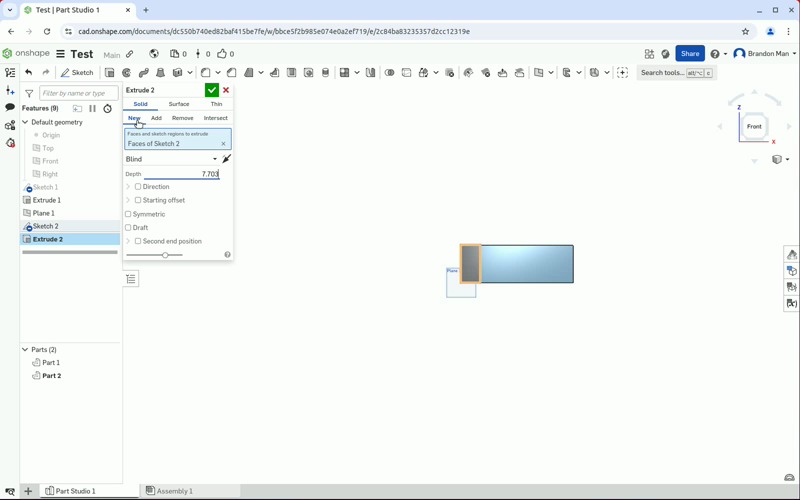
key(enter)
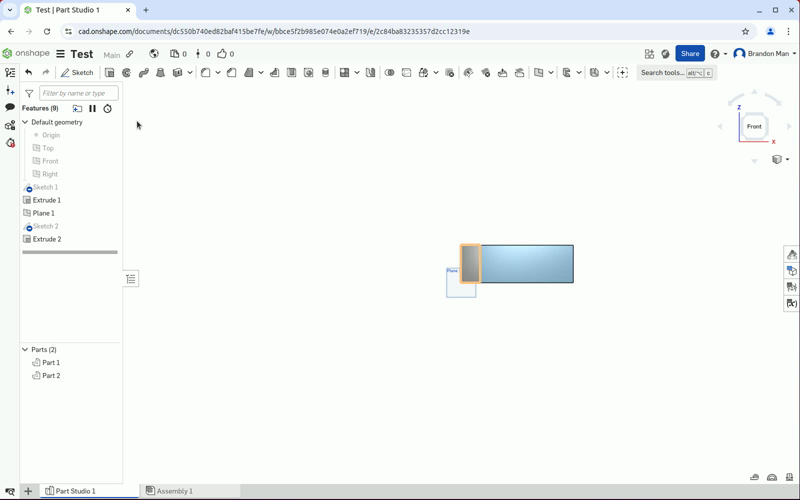
key(shift+h)
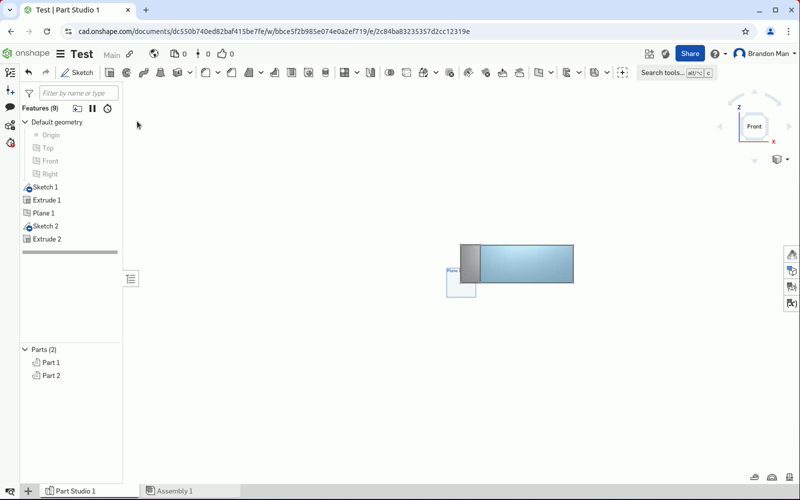
key(shift+h)
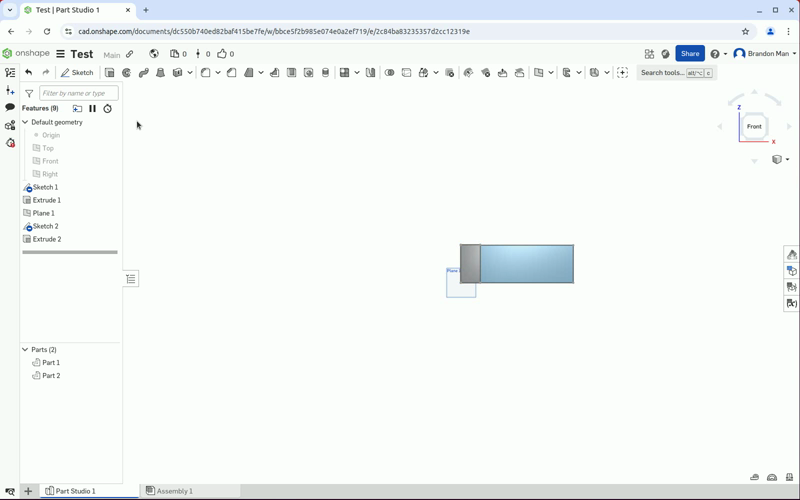
key(shift+7)
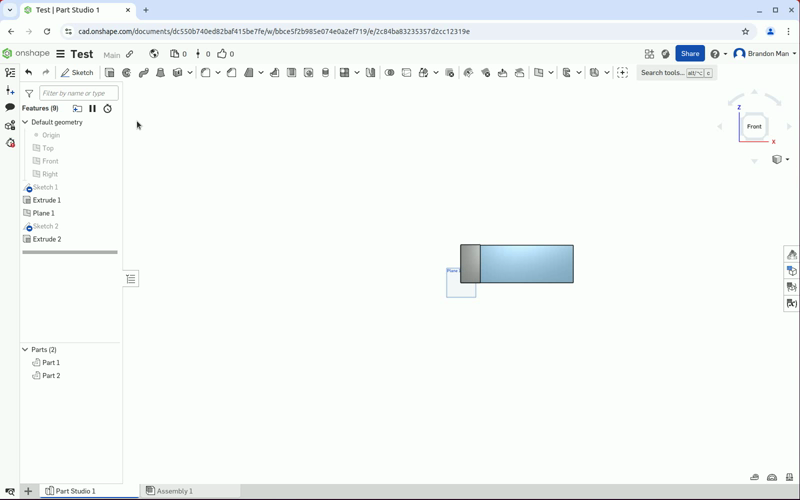
key(left, 2)
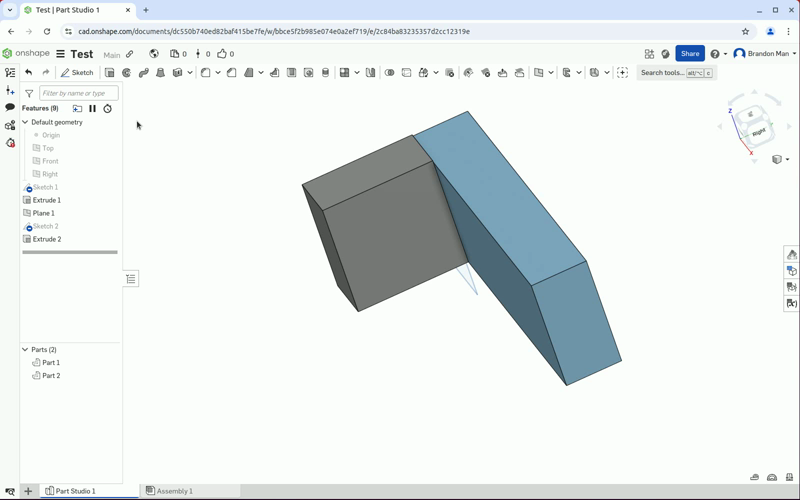
key(down, 2)
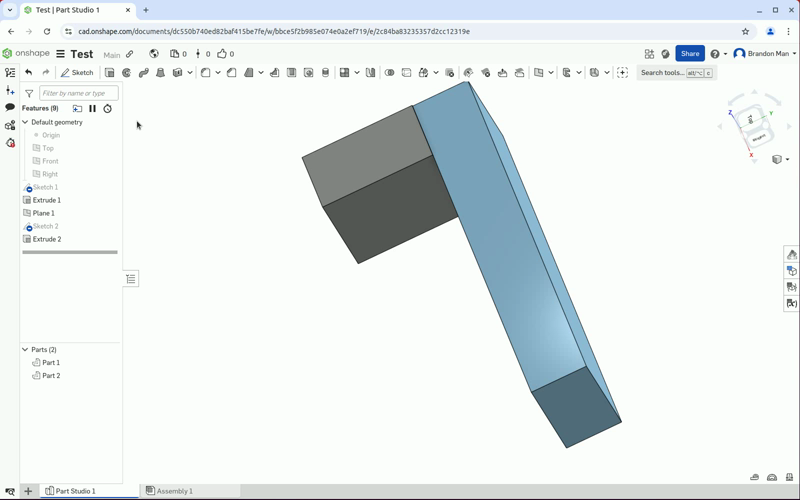
key(up, 2)
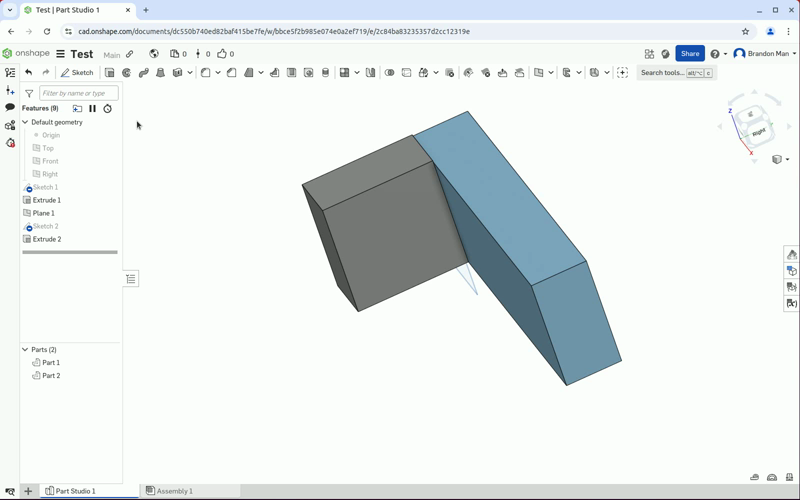
key(right, 2)
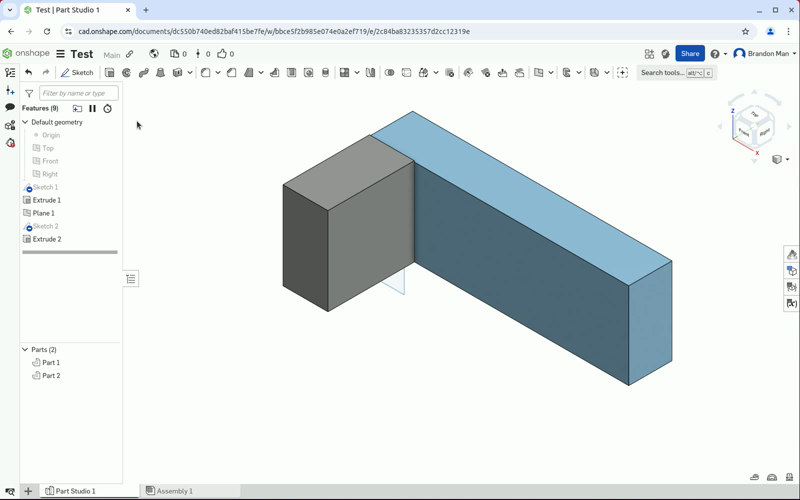
mouse_move(73, 189)
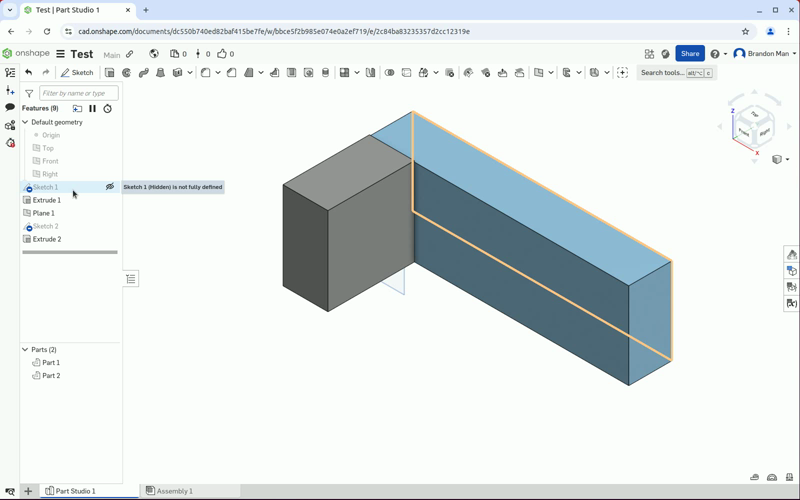
click(73, 189)